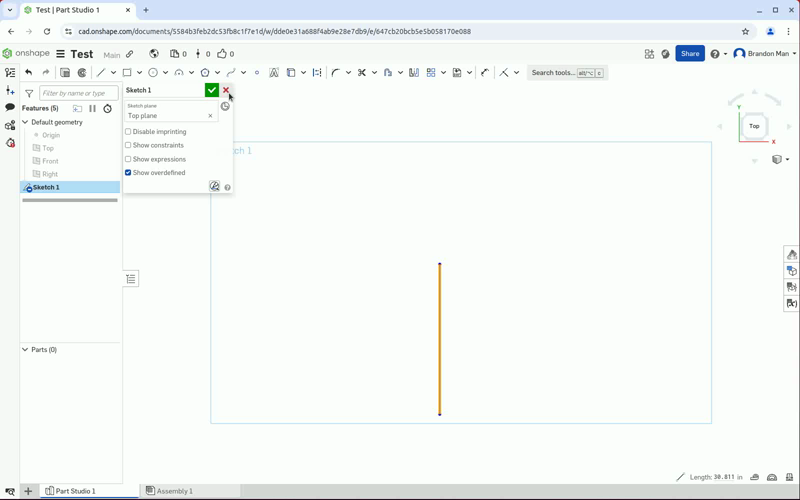
key(shift+h)
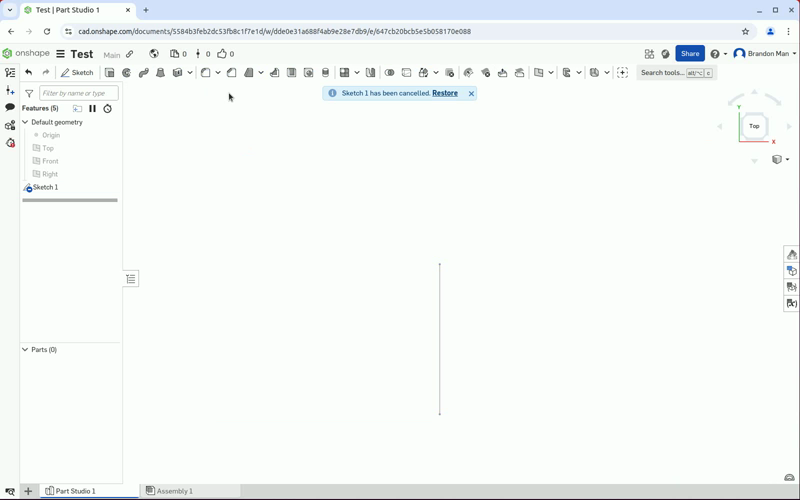
key(shift+s)
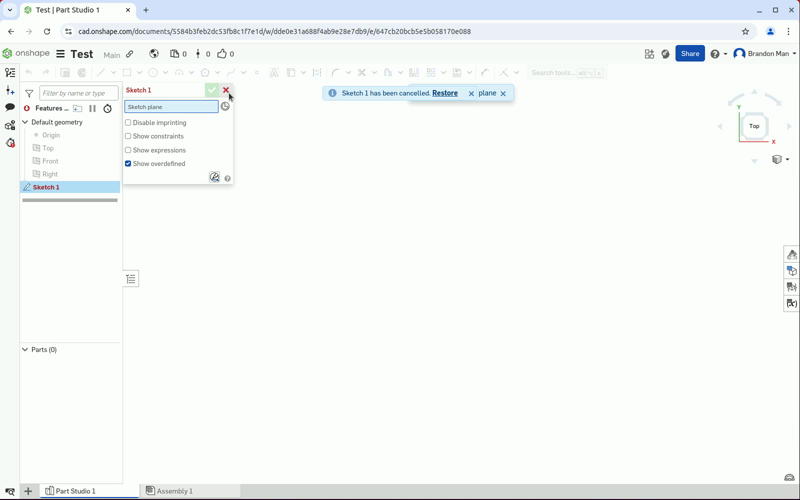
mouse_move(73, 150)
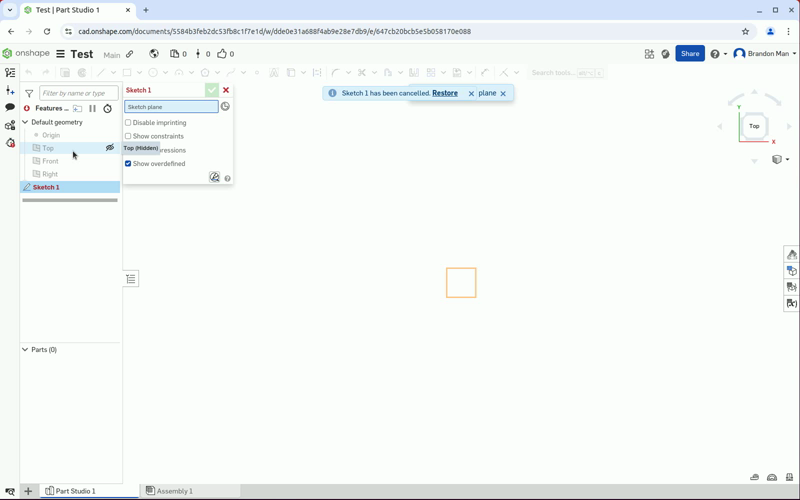
click(73, 150)
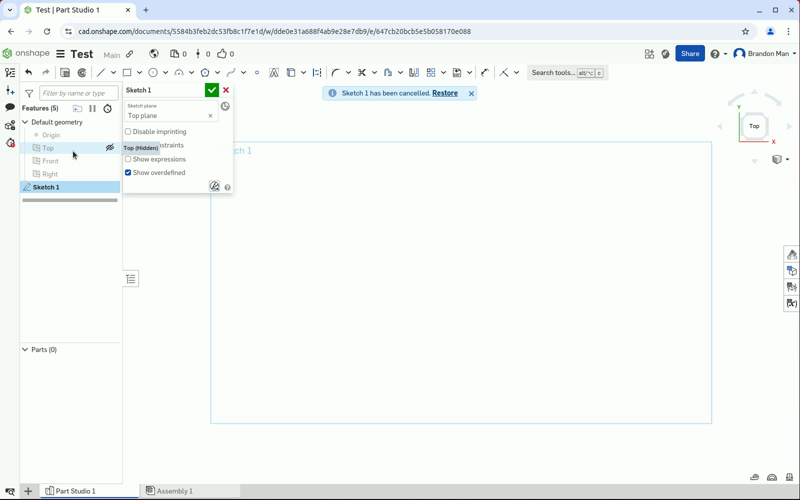
mouse_move(73, 352)
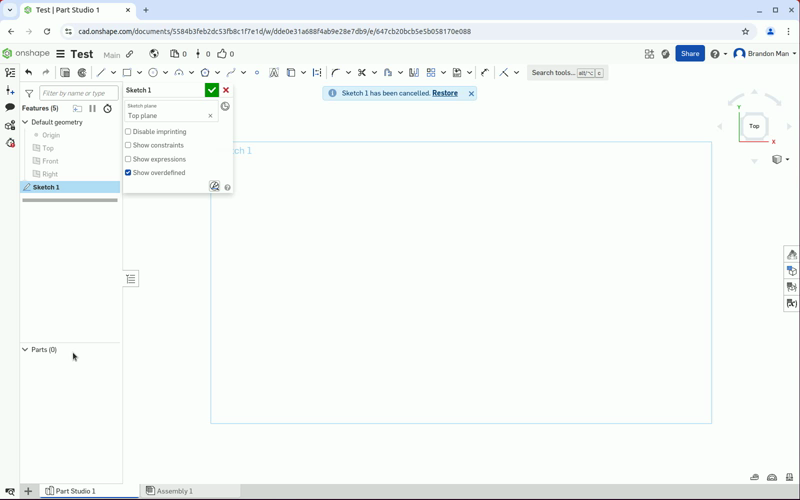
key(y)
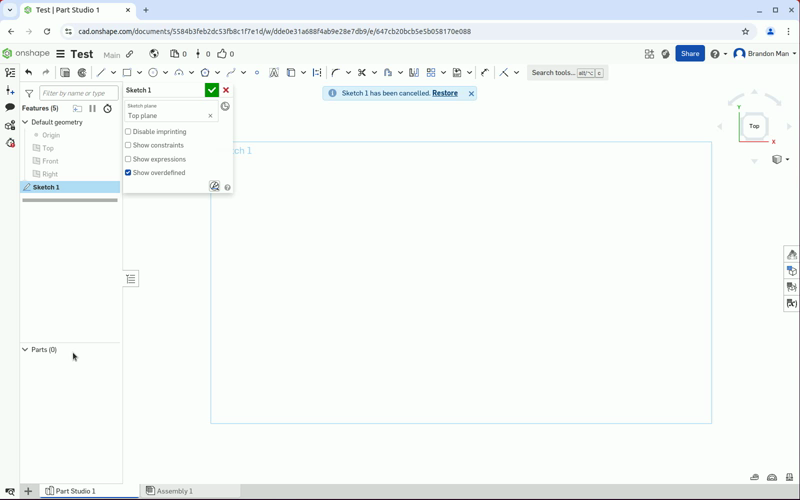
key(l)
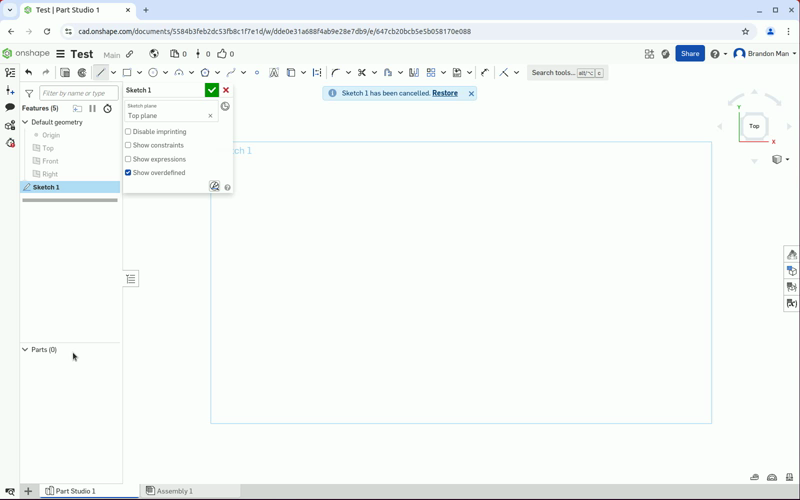
key_down(shift)
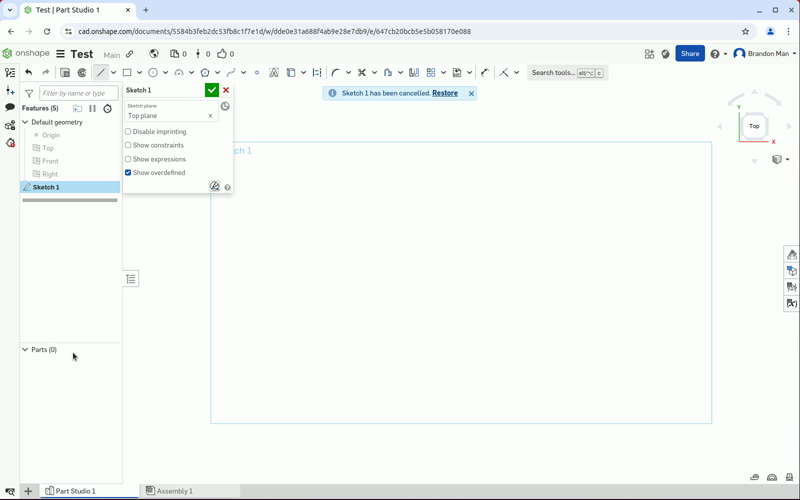
mouse_move(370, 351)
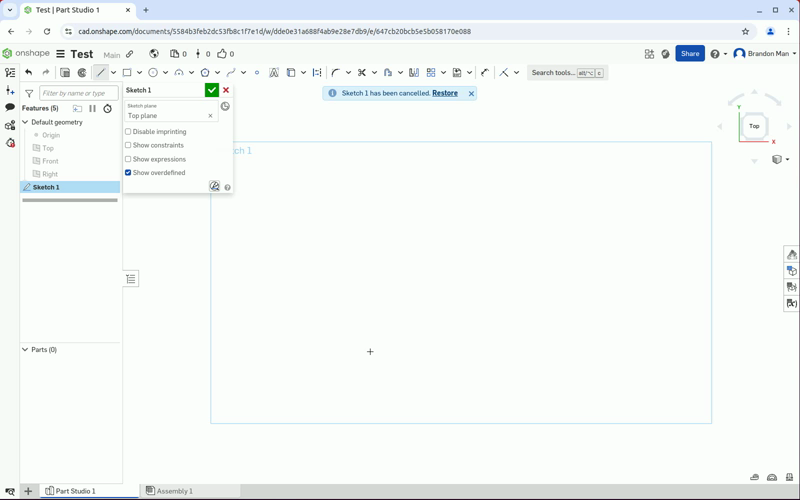
click(370, 351)
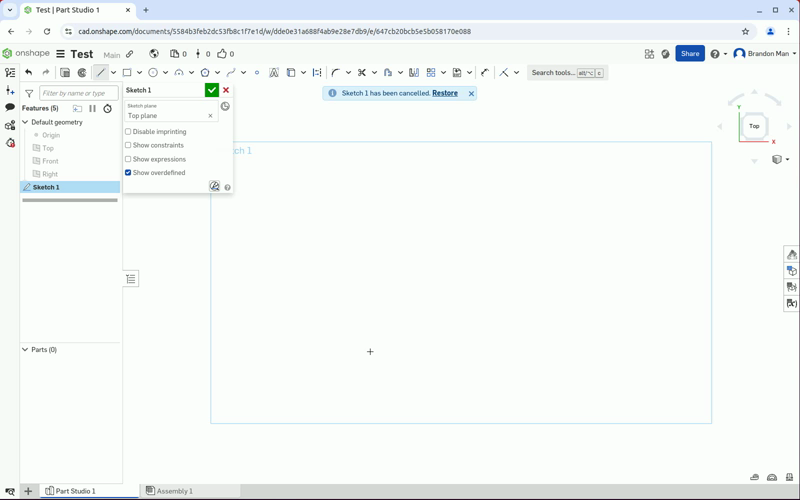
key_up(shift)
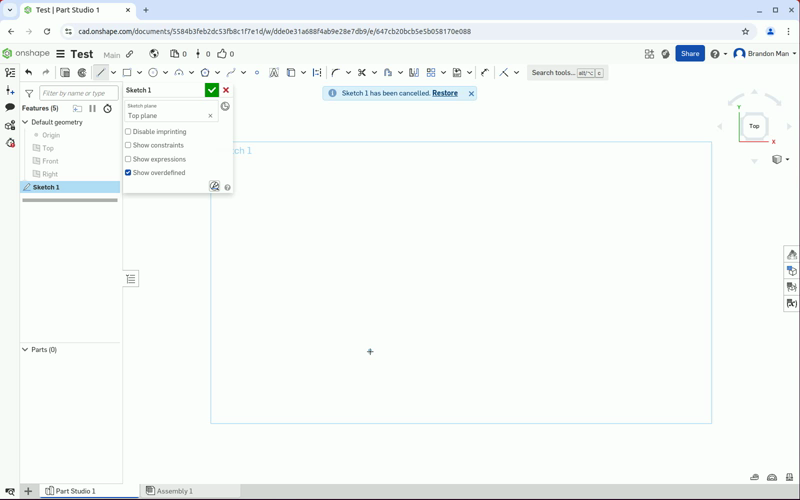
key_down(shift)
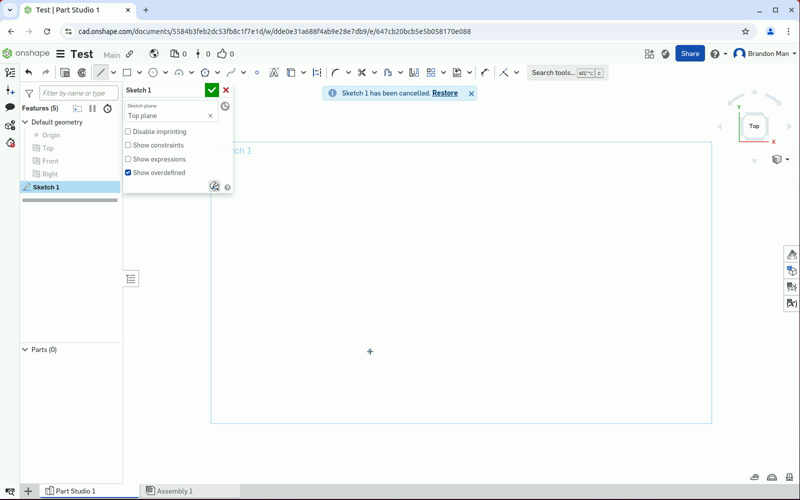
mouse_move(550, 351)
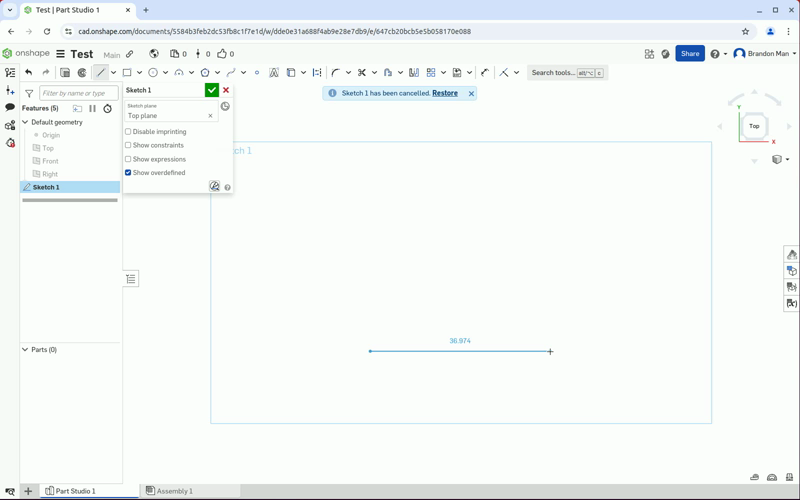
click(550, 351)
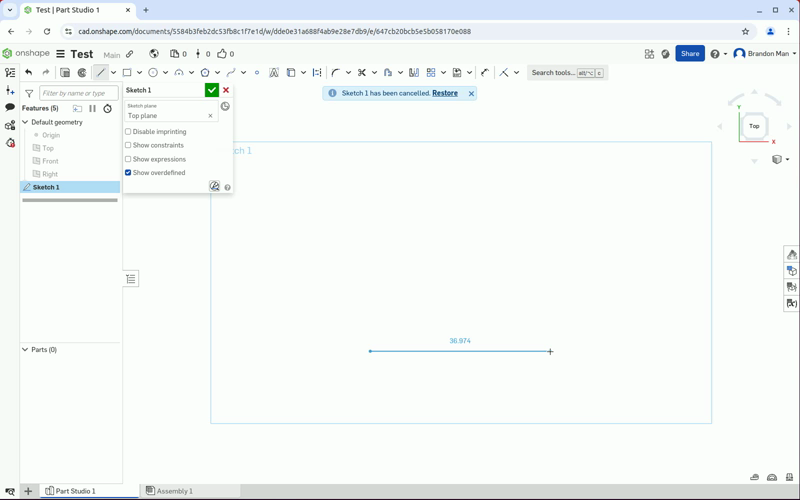
key_up(shift)
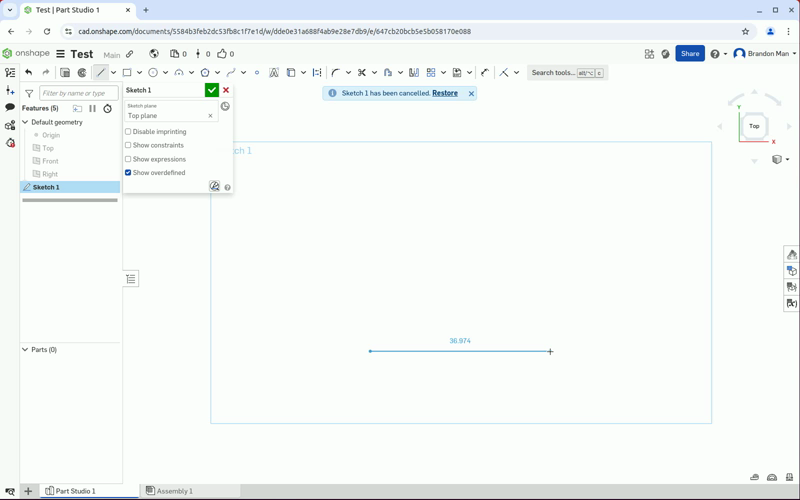
key_down(shift)
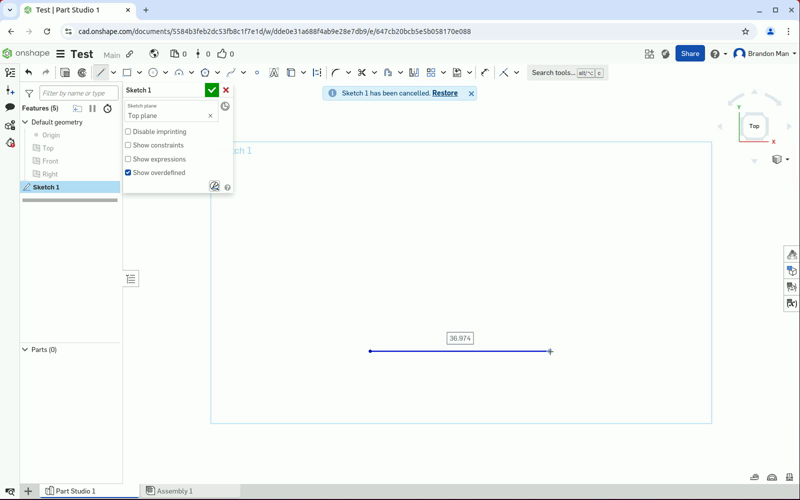
mouse_move(550, 216)
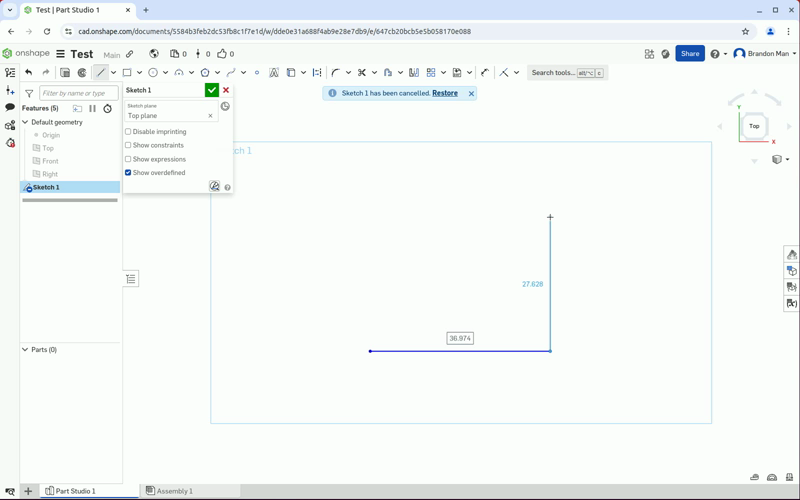
click(550, 216)
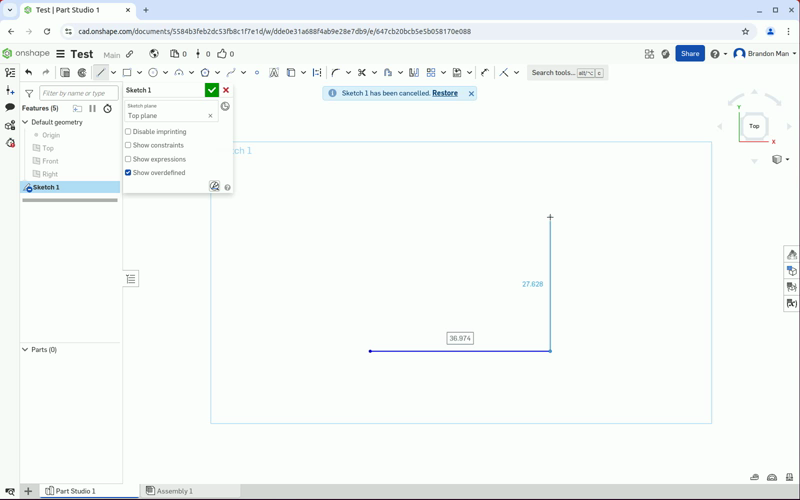
key_up(shift)
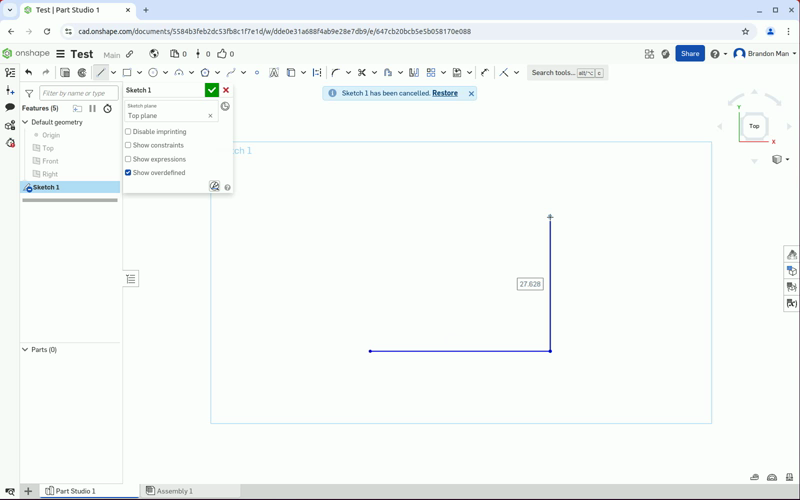
key_down(shift)
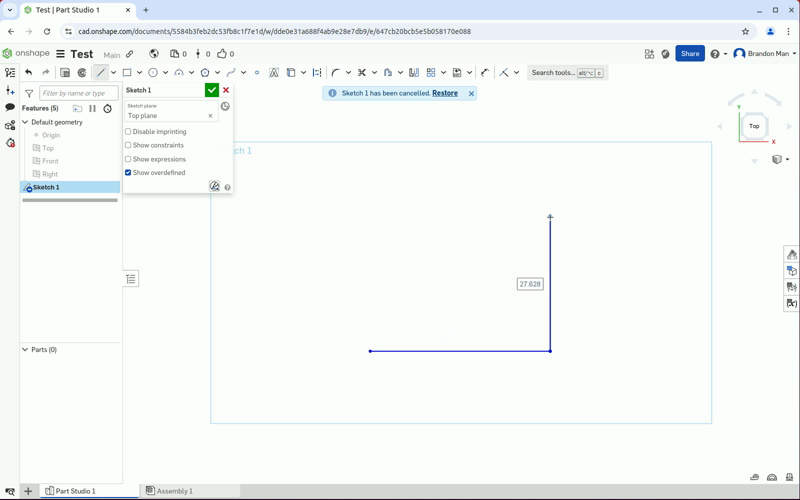
mouse_move(370, 216)
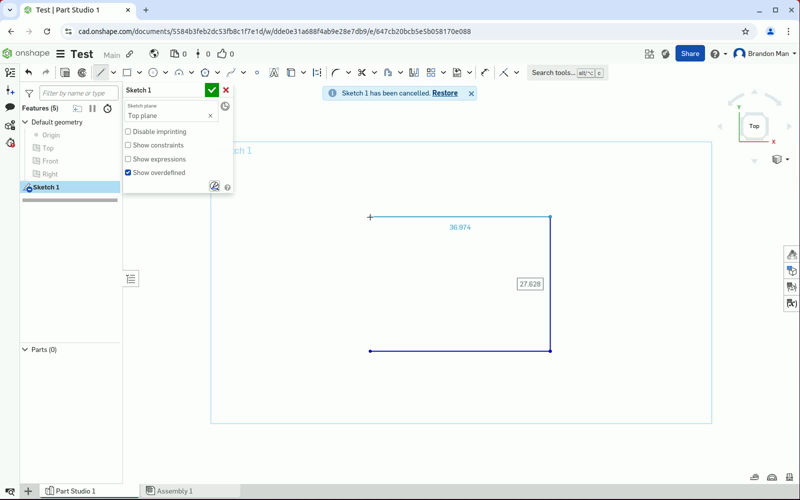
click(370, 216)
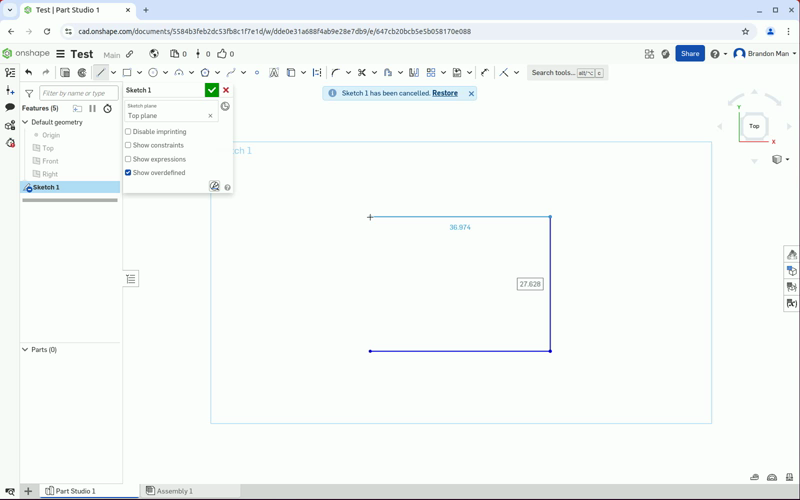
key_up(shift)
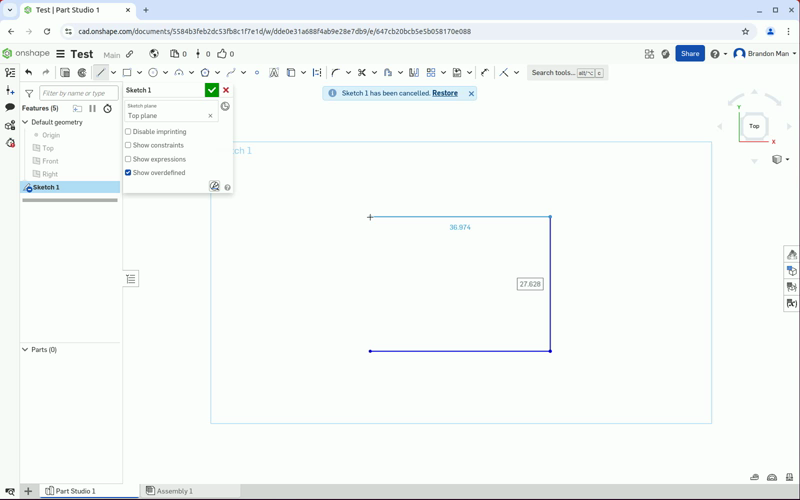
key_down(shift)
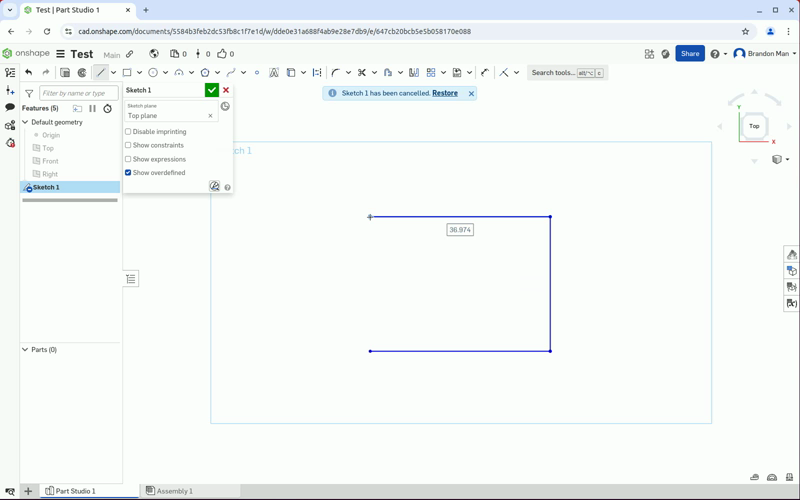
mouse_move(370, 351)
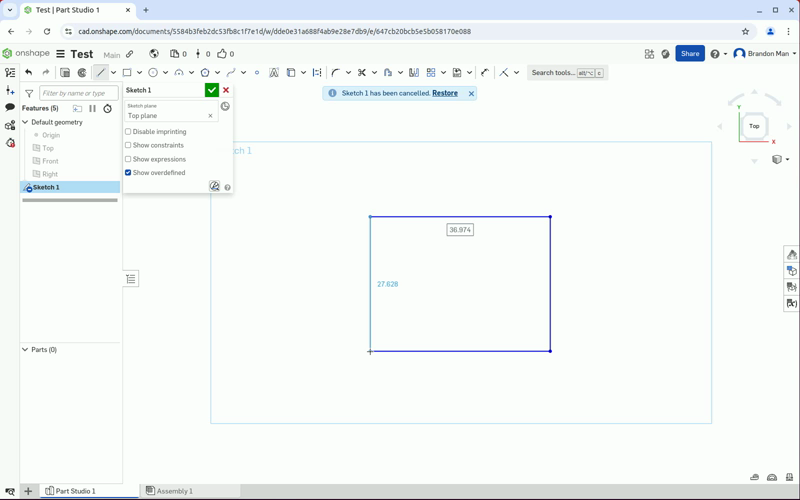
key_up(shift)
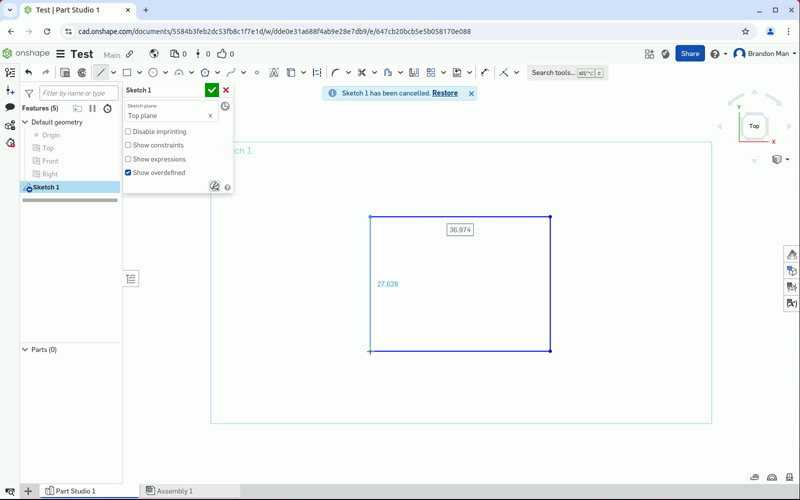
click(370, 351)
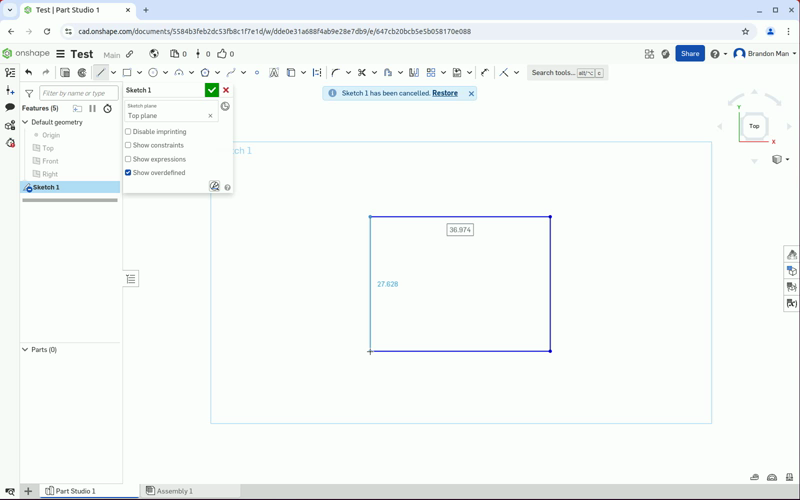
key(esc)
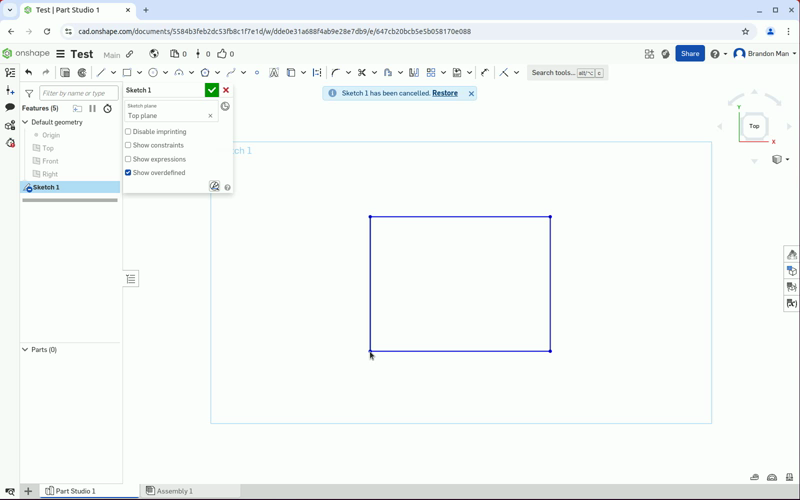
mouse_move(453, 273)
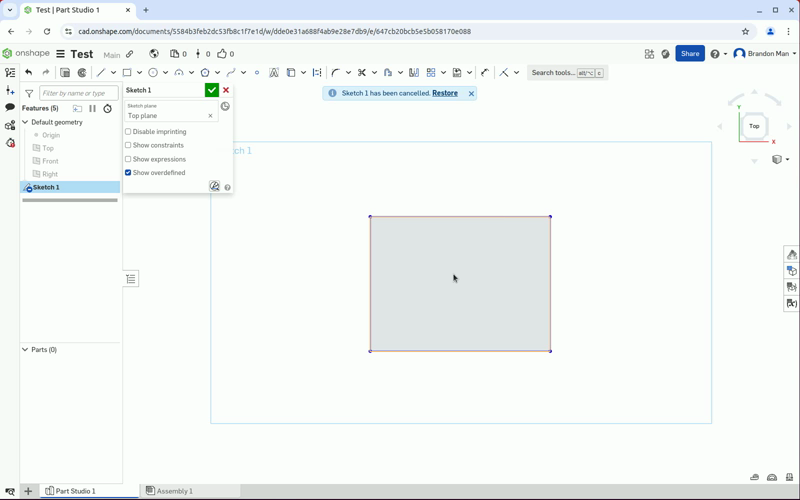
click(453, 273)
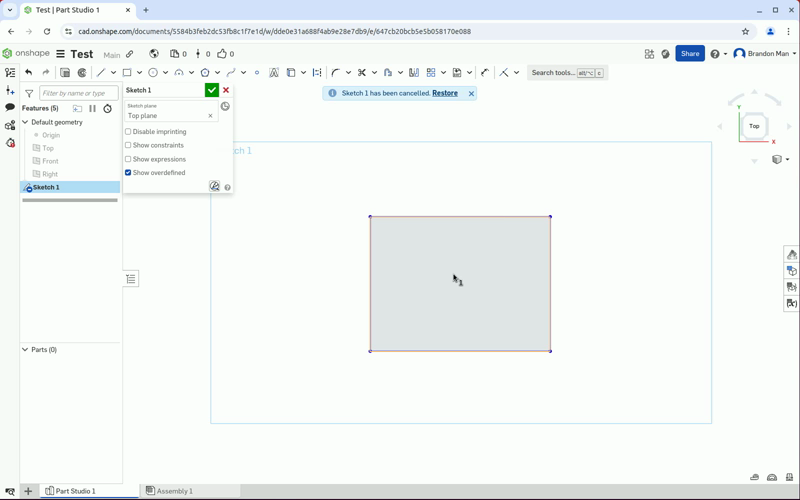
mouse_move(73, 352)
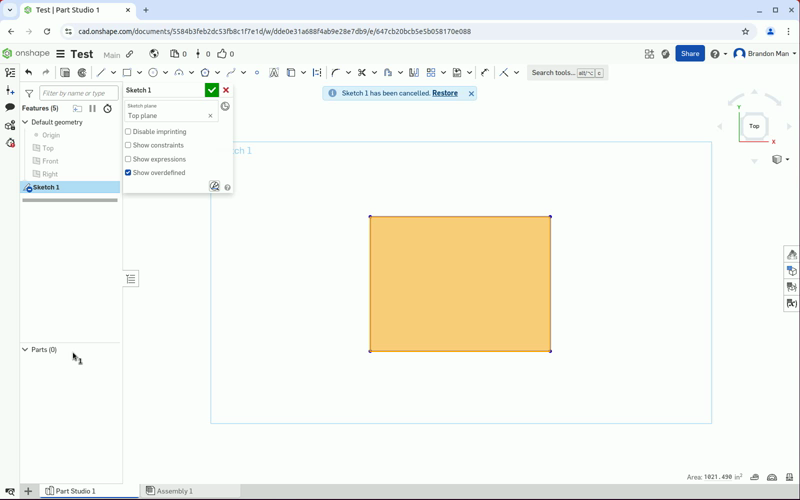
key(shift+y)
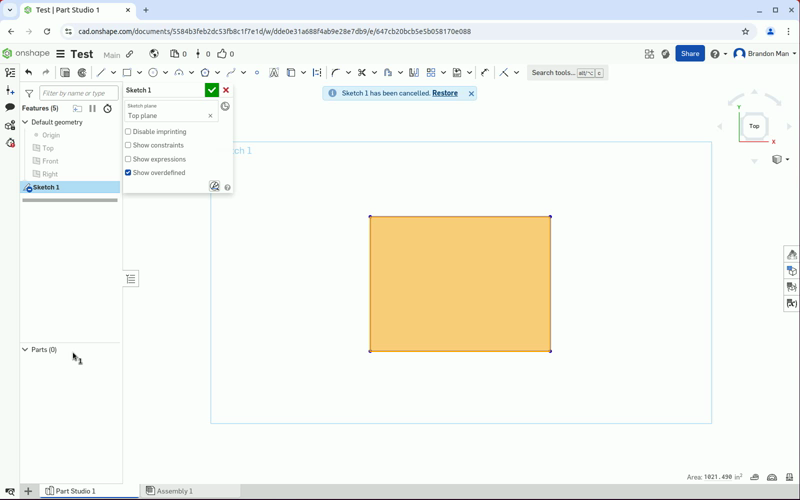
key(shift+e)
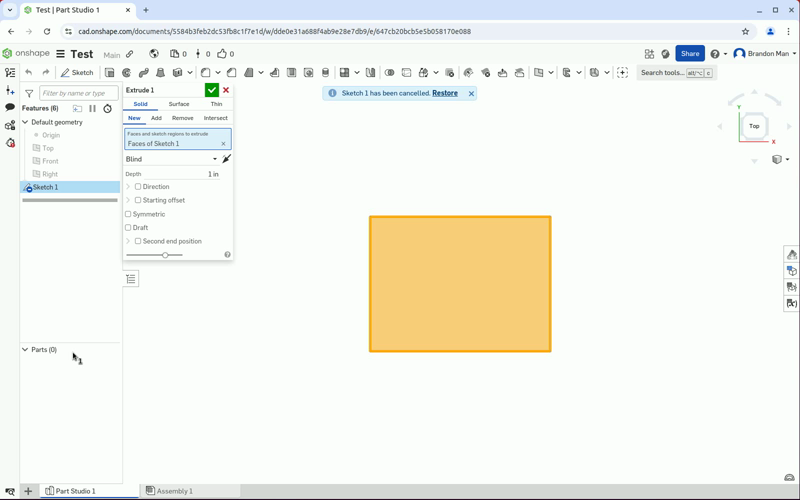
mouse_move(143, 106)
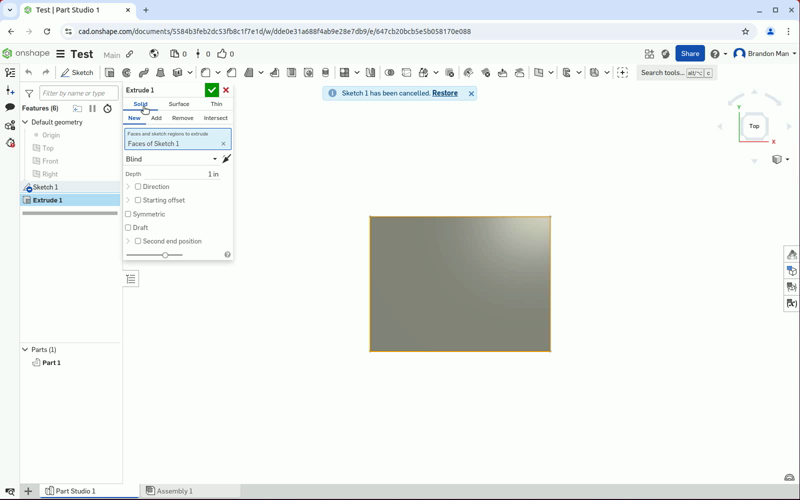
click(143, 106)
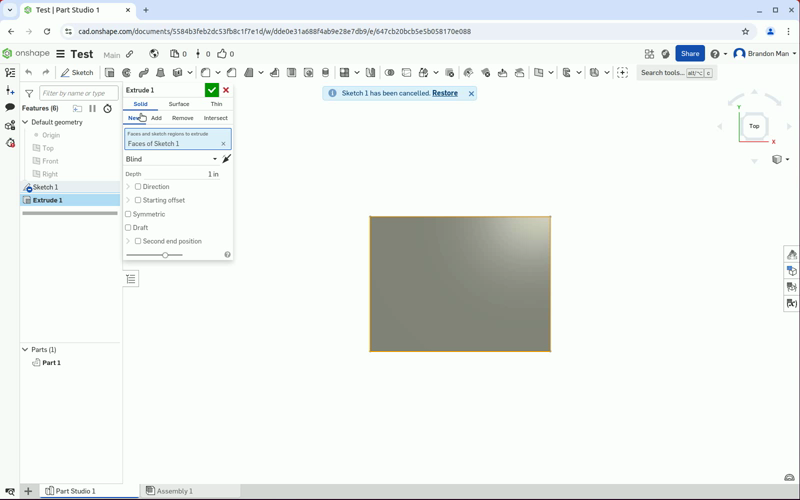
mouse_move(137, 120)
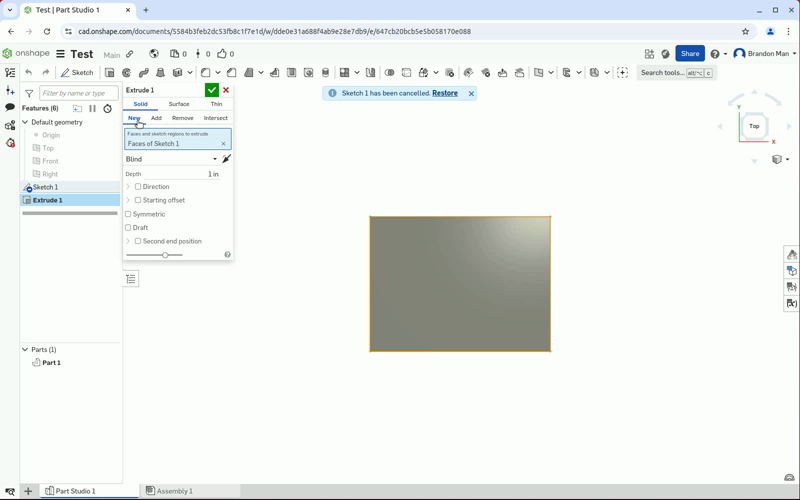
click(137, 120)
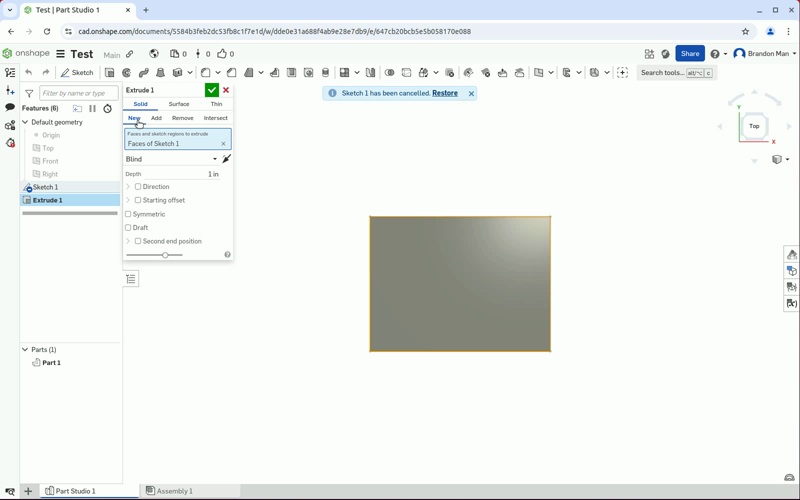
key(tab, 4)
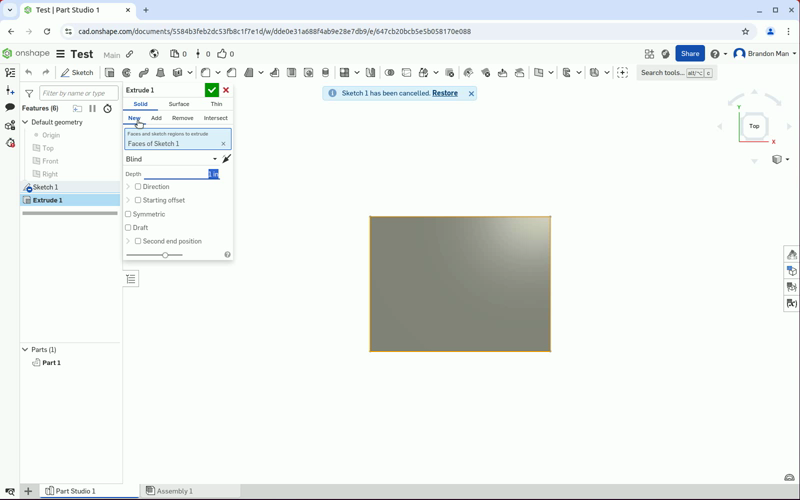
text(23.108)
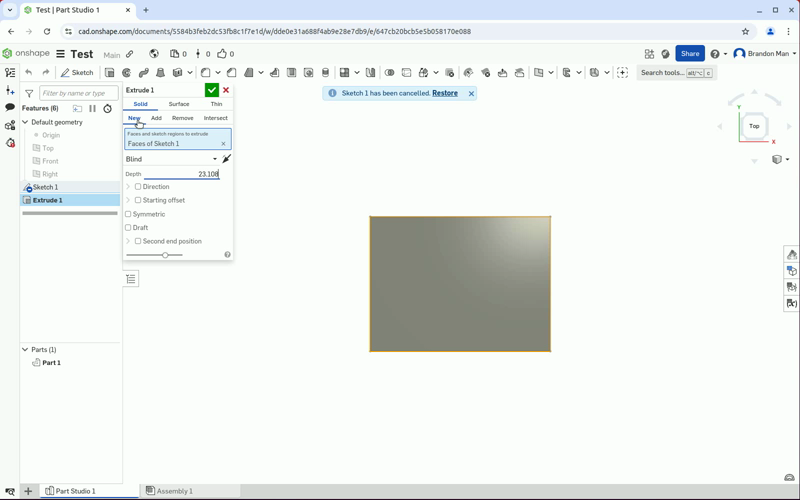
key(enter)
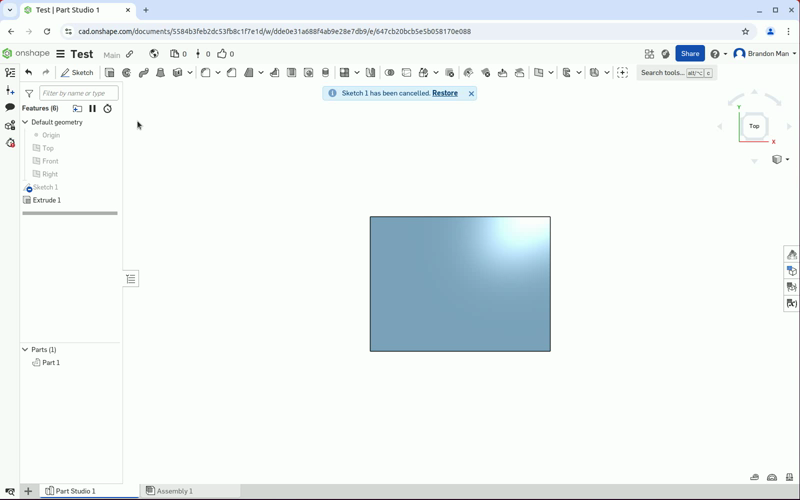
key(shift+h)
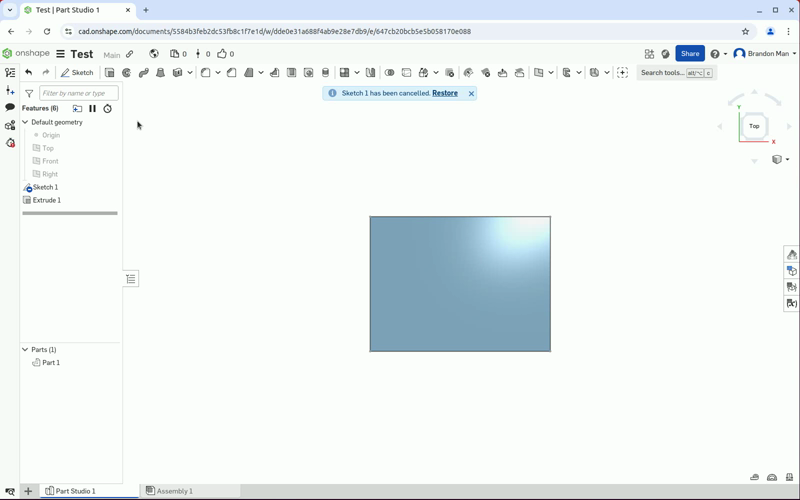
key(shift+h)
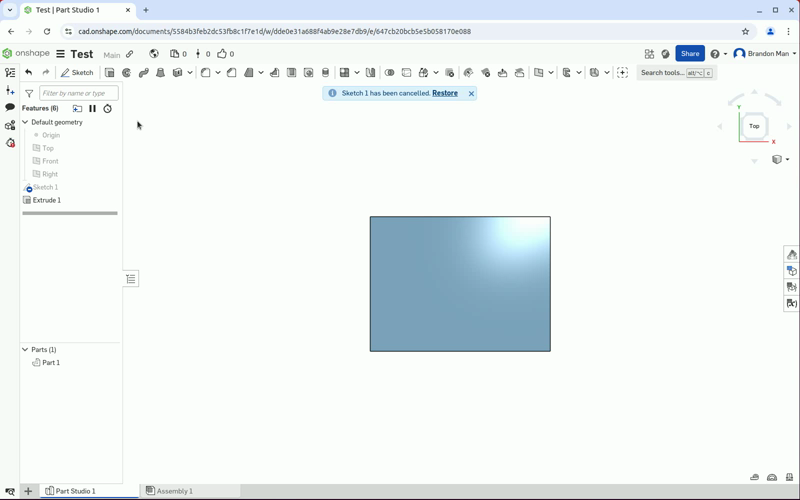
mouse_move(73, 189)
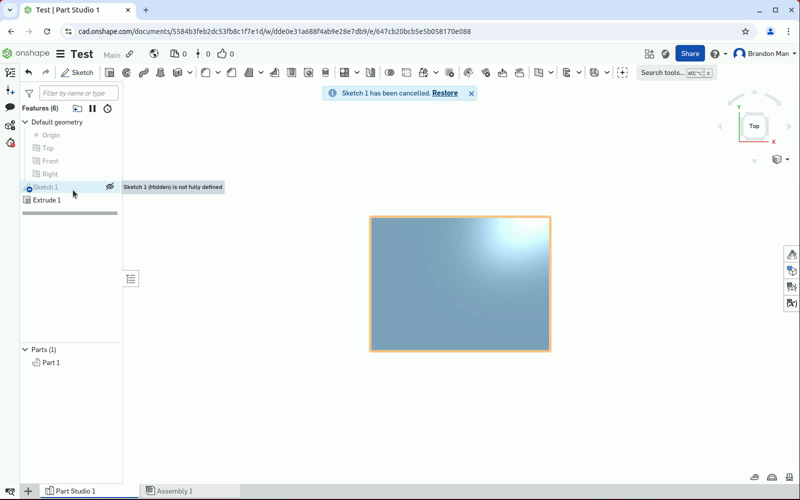
click(73, 189)
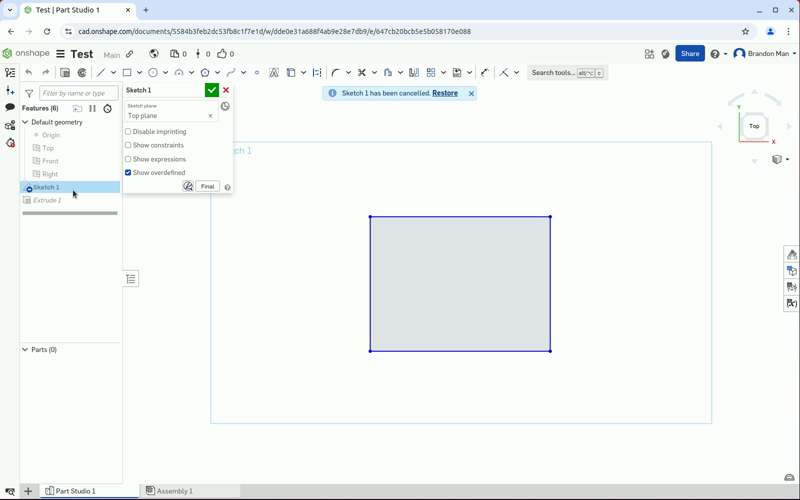
mouse_move(229, 92)
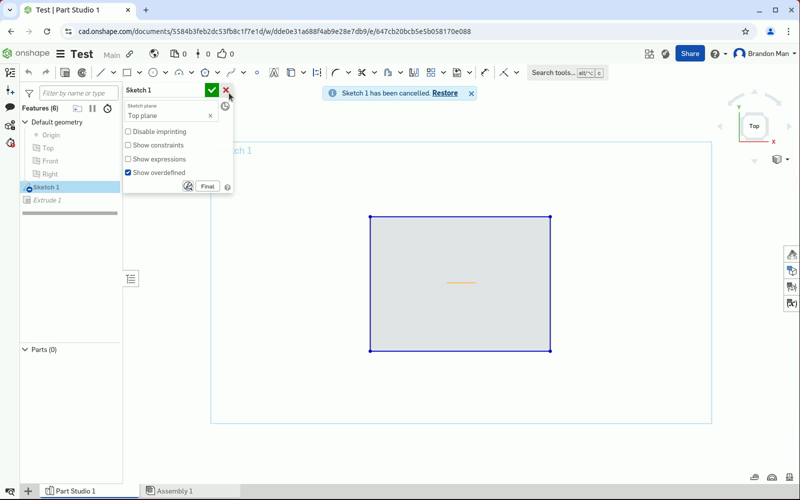
click(229, 92)
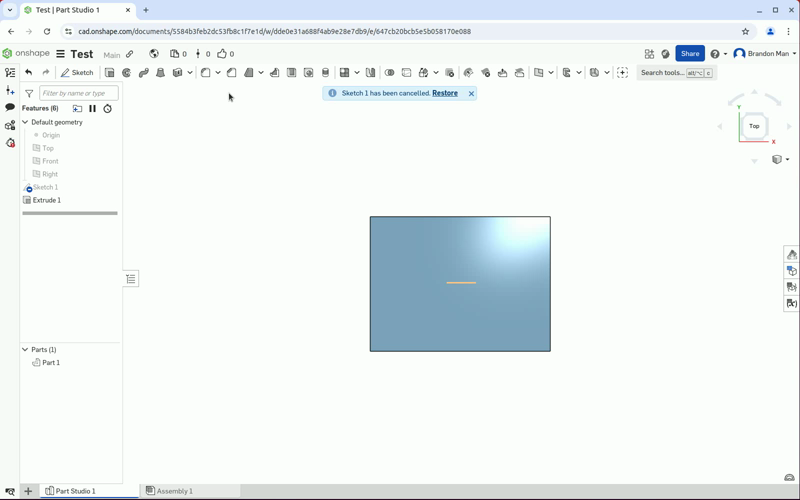
mouse_move(541, 75)
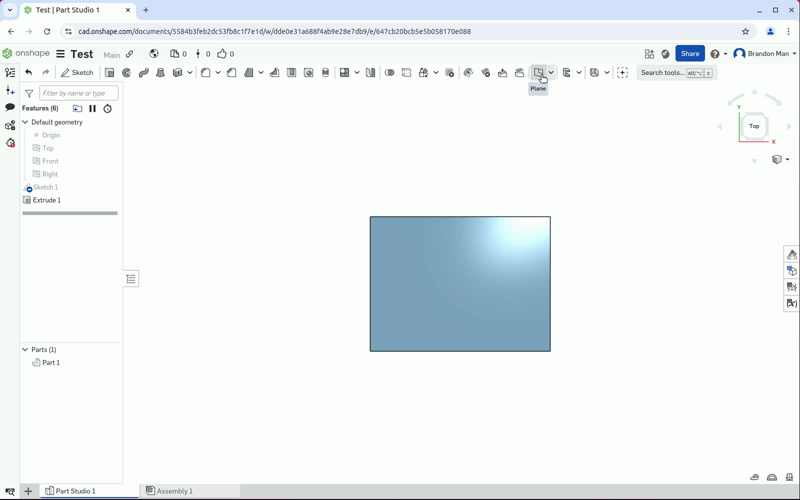
click(541, 75)
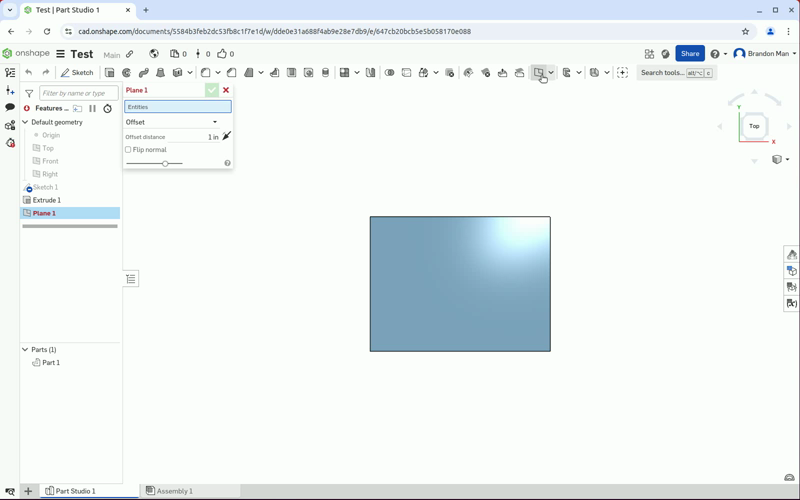
mouse_move(73, 150)
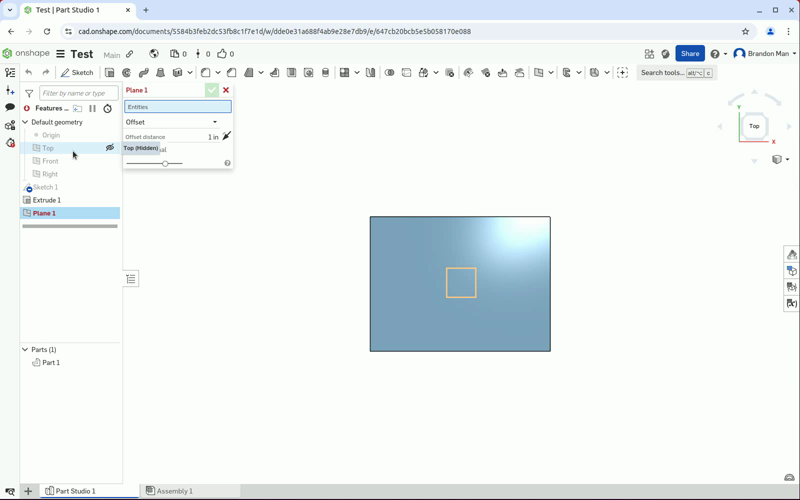
click(73, 150)
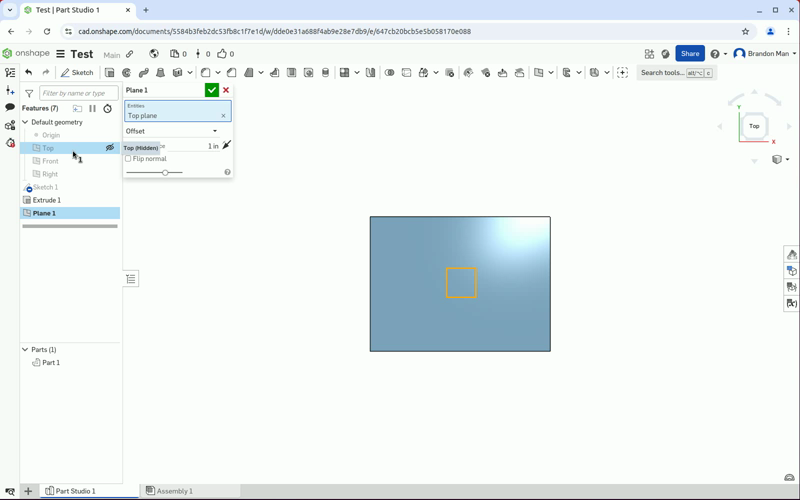
key(tab, 2)
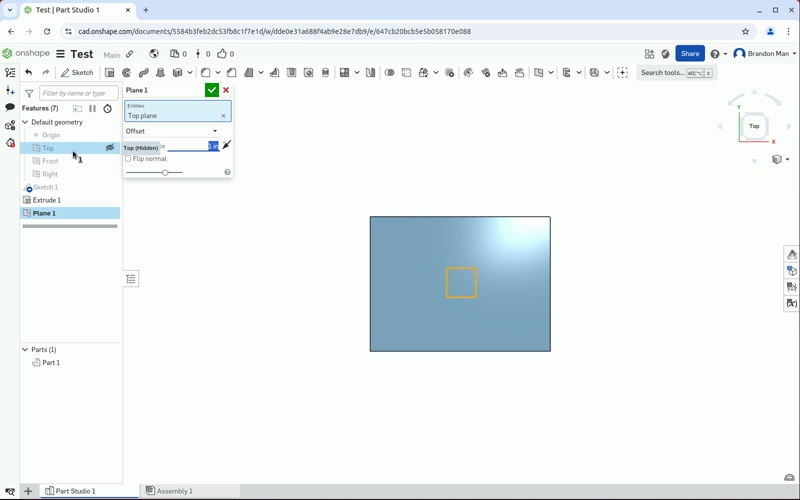
text(23.108)
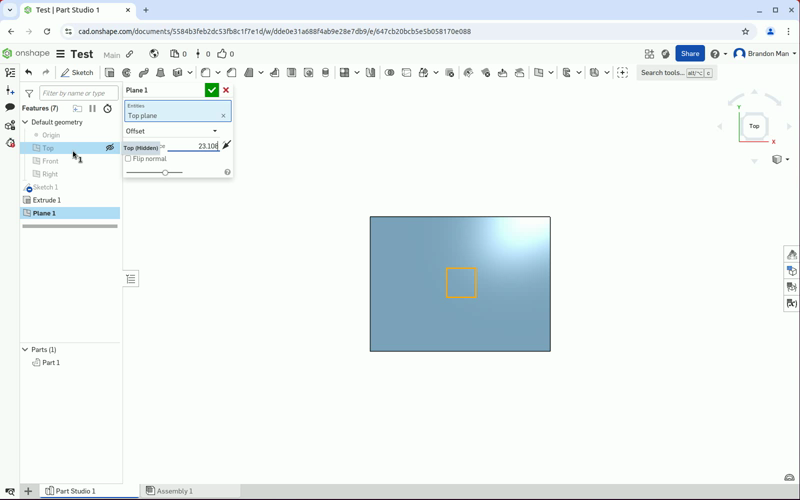
key(enter, 2)
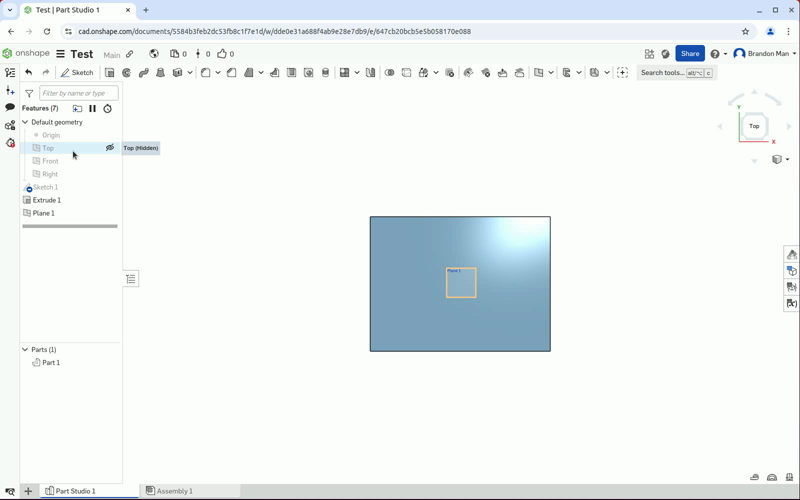
key(shift+s)
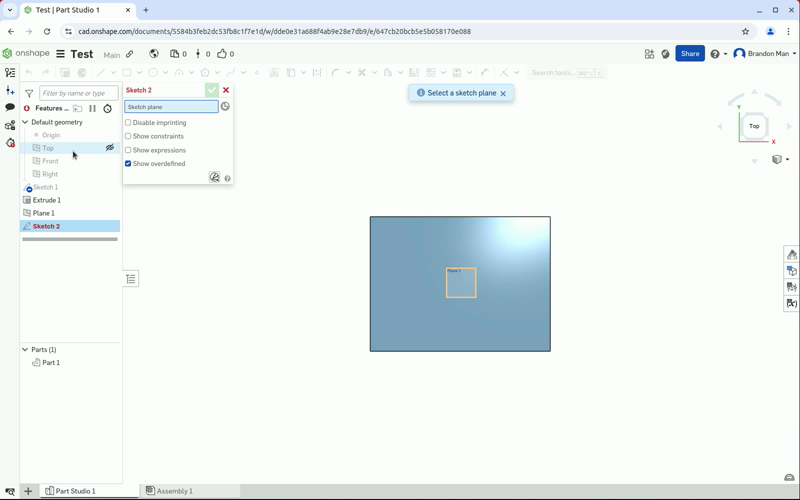
mouse_move(73, 215)
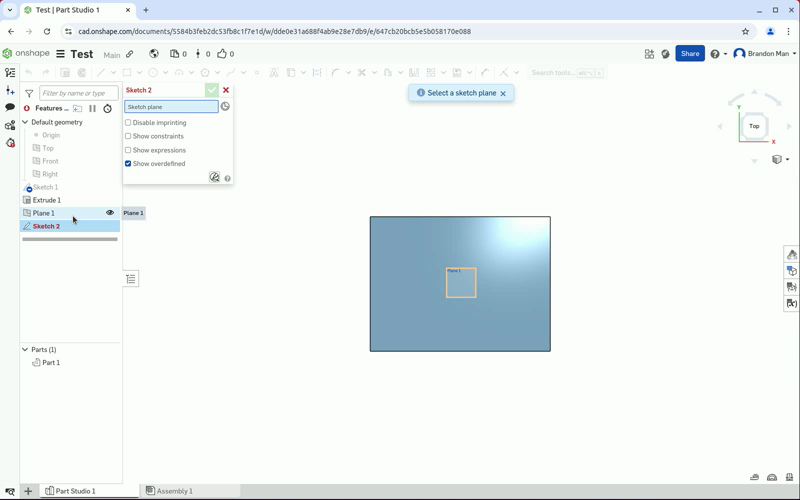
click(73, 215)
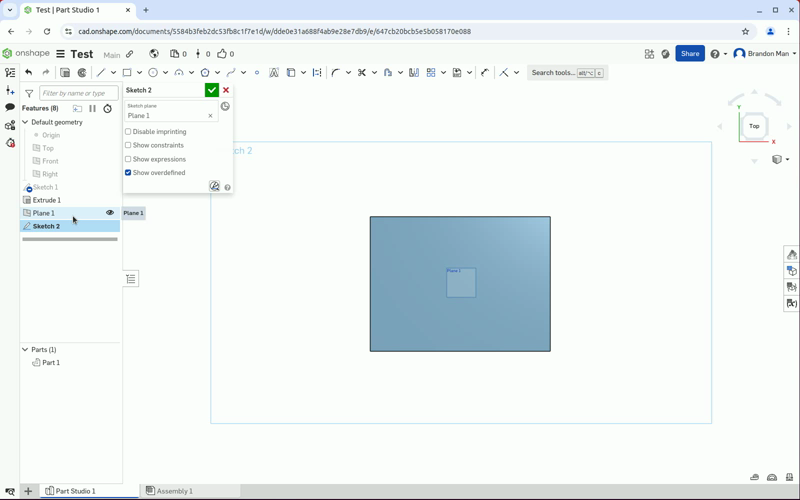
mouse_move(73, 352)
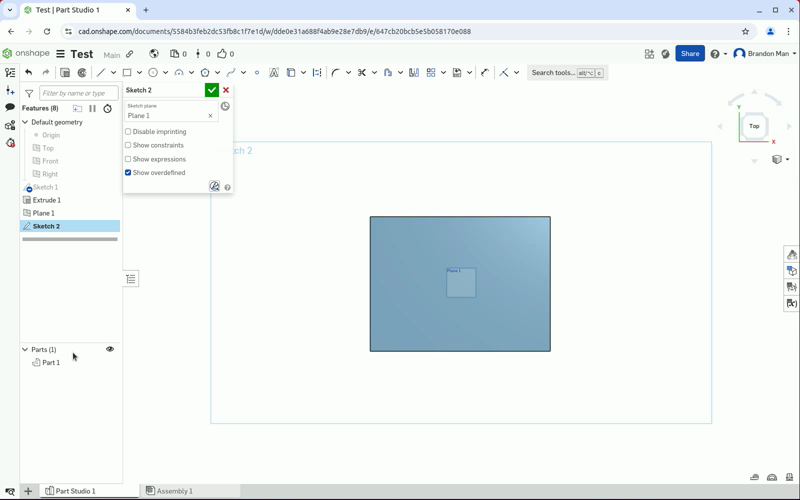
key(y)
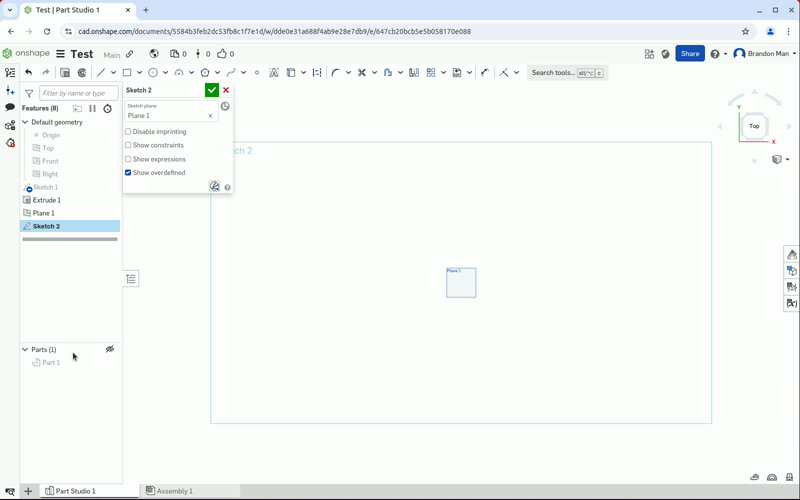
key(c)
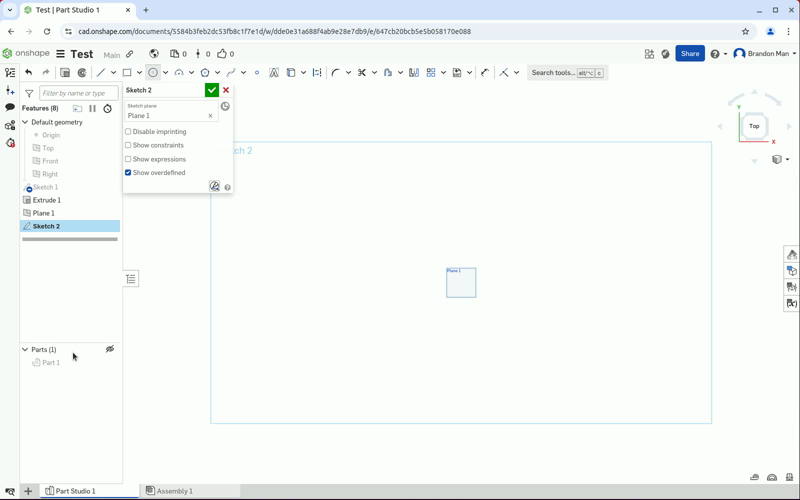
key_down(shift)
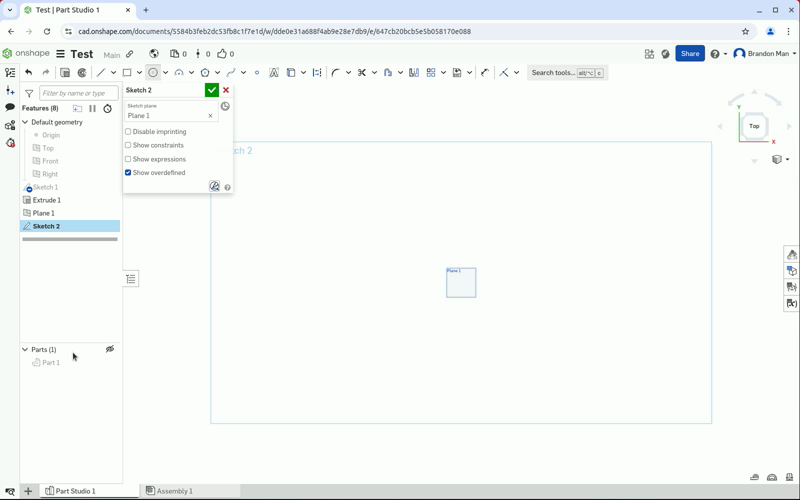
mouse_move(460, 282)
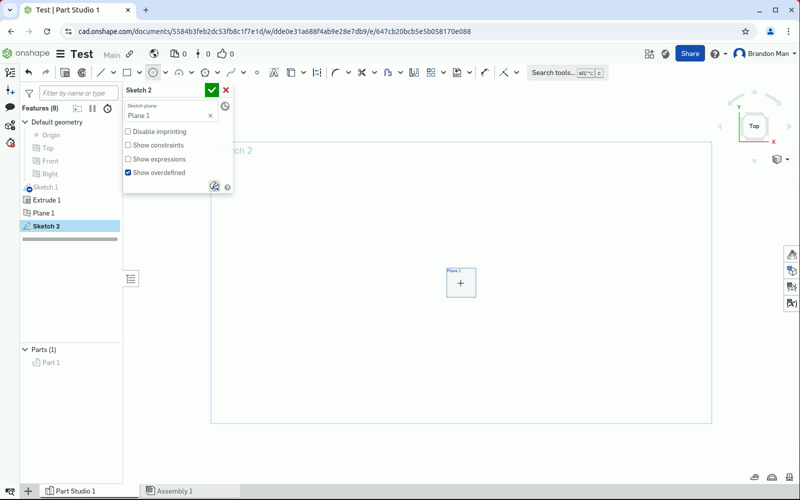
click(460, 282)
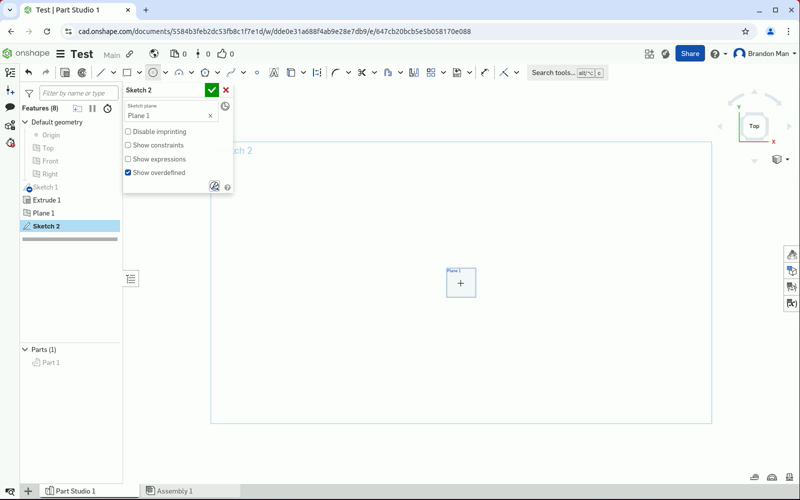
key_up(shift)
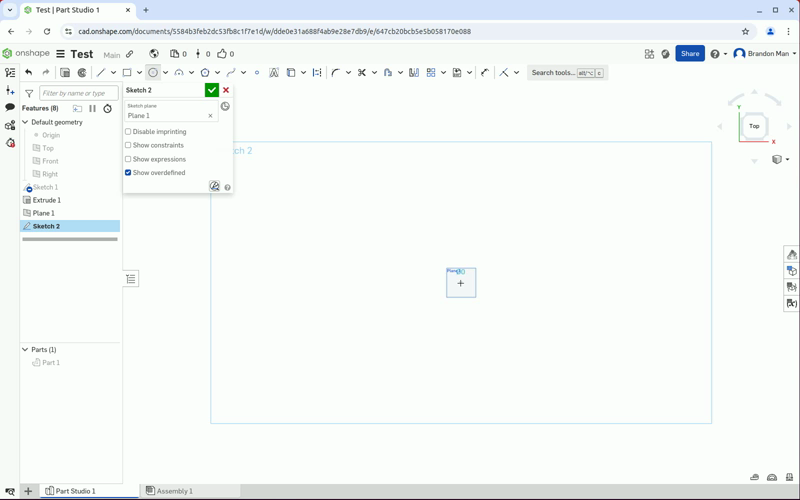
mouse_move(472, 282)
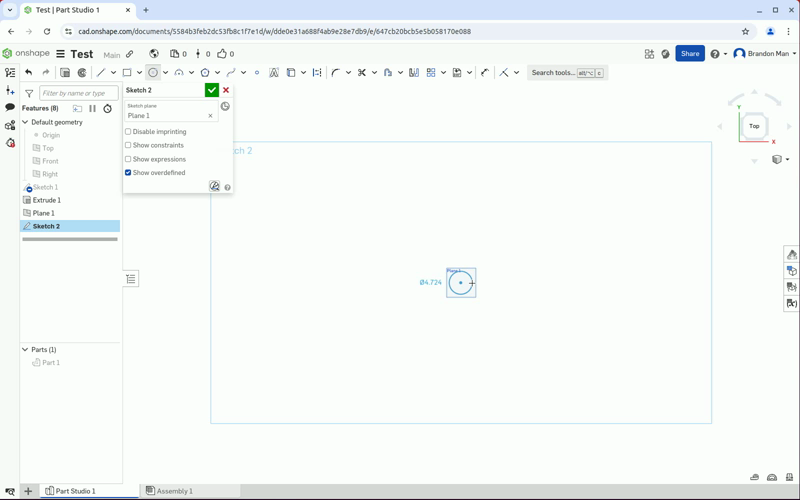
click(472, 282)
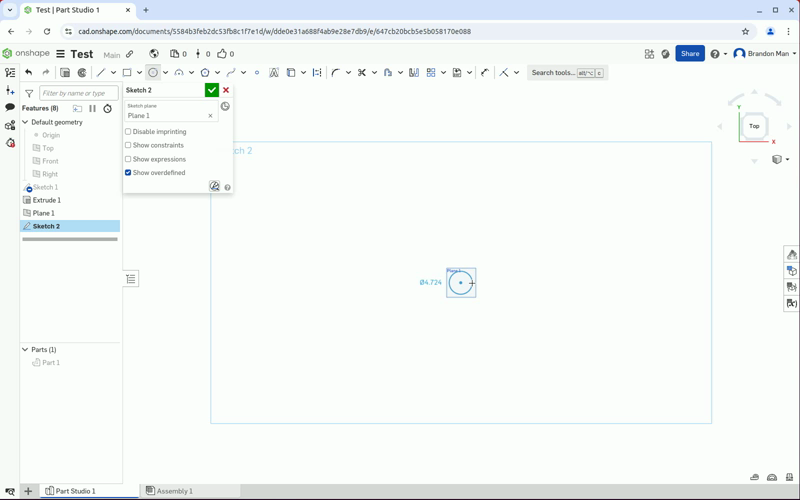
key(esc)
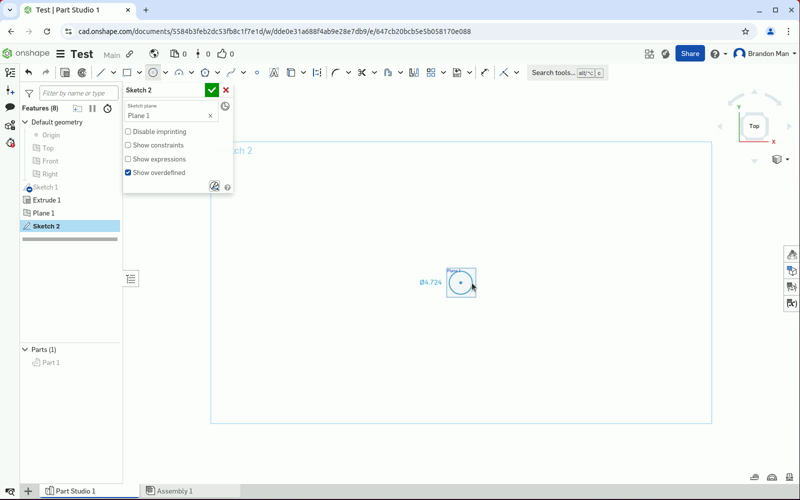
mouse_move(461, 284)
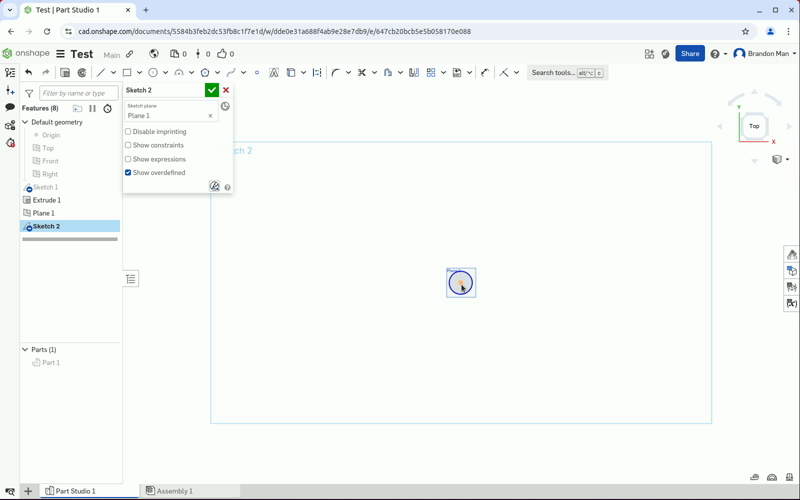
scroll(6)
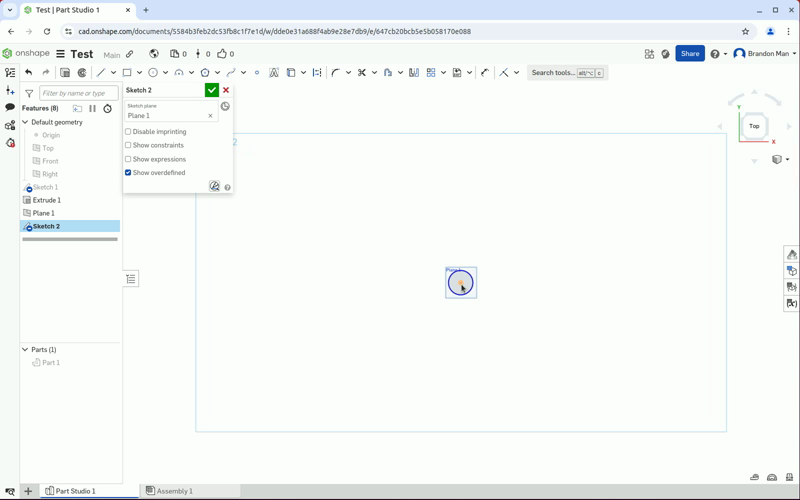
scroll(6)
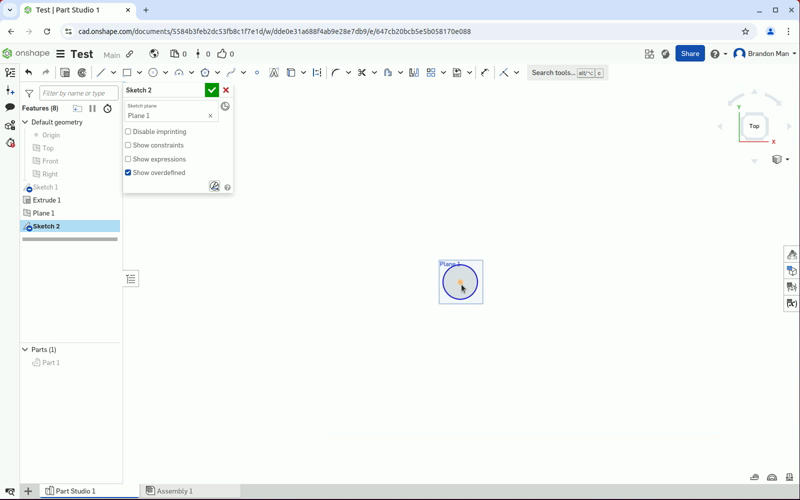
scroll(6)
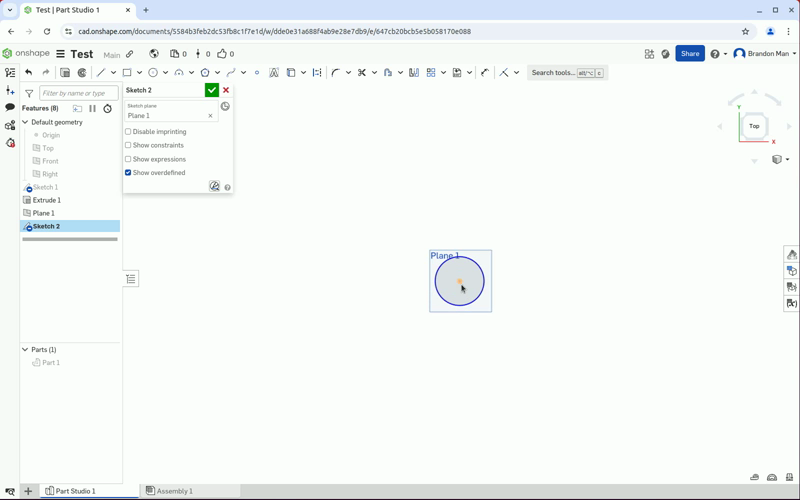
scroll(6)
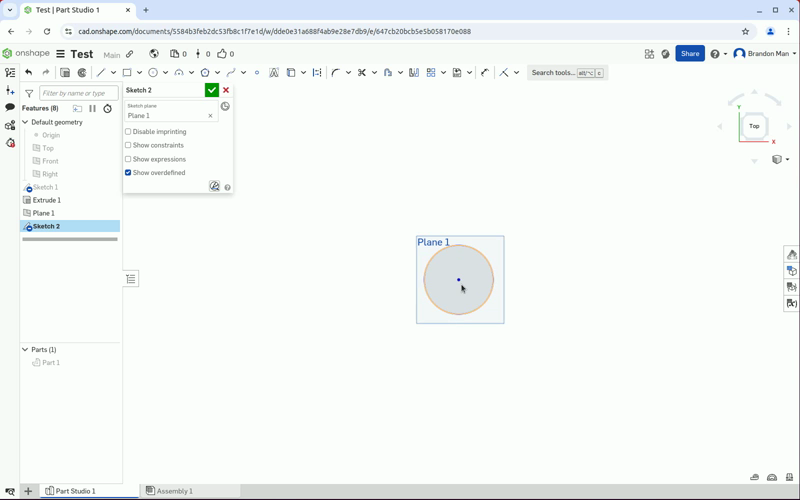
scroll(6)
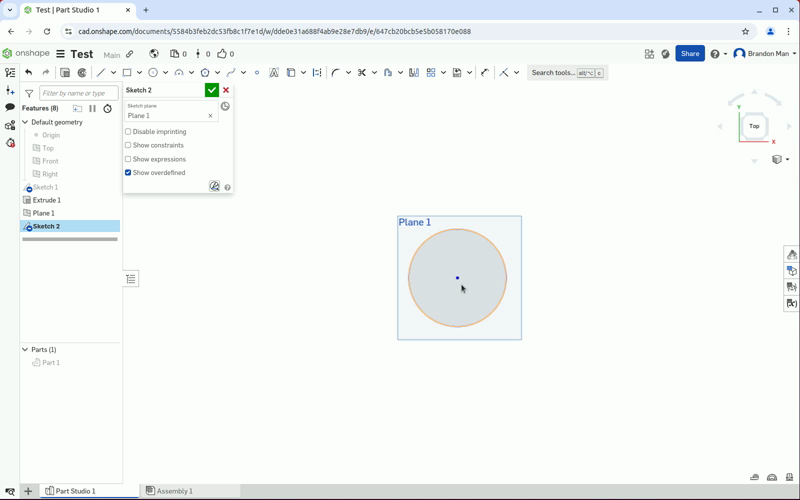
scroll(6)
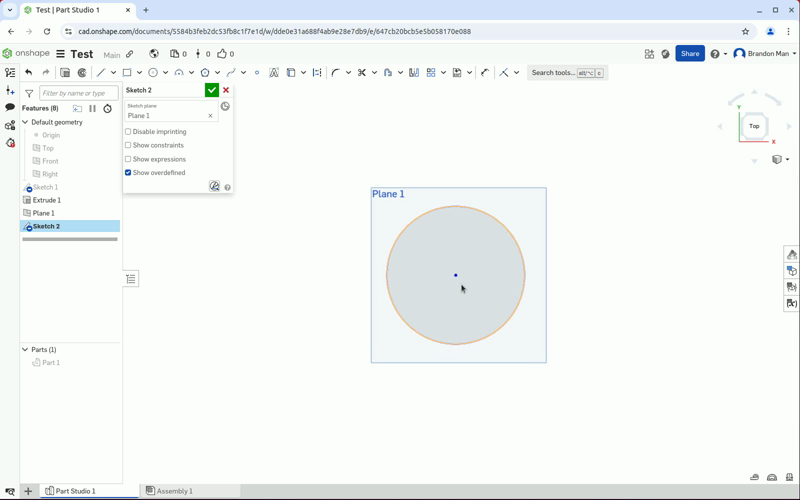
scroll(6)
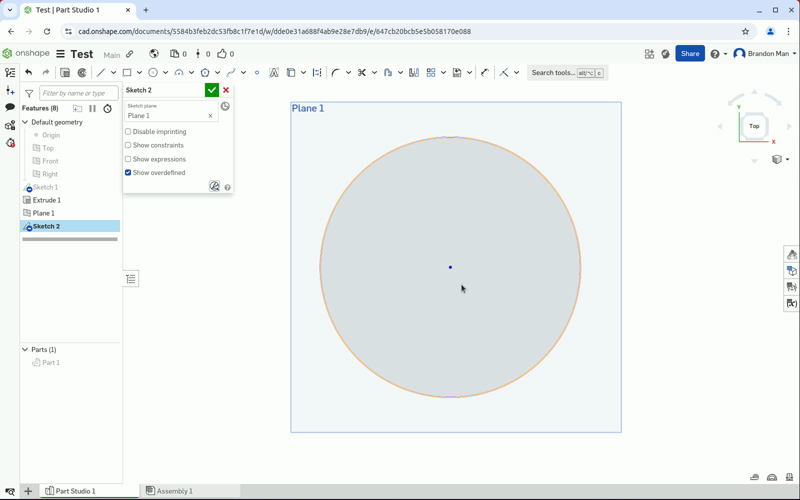
click(461, 284)
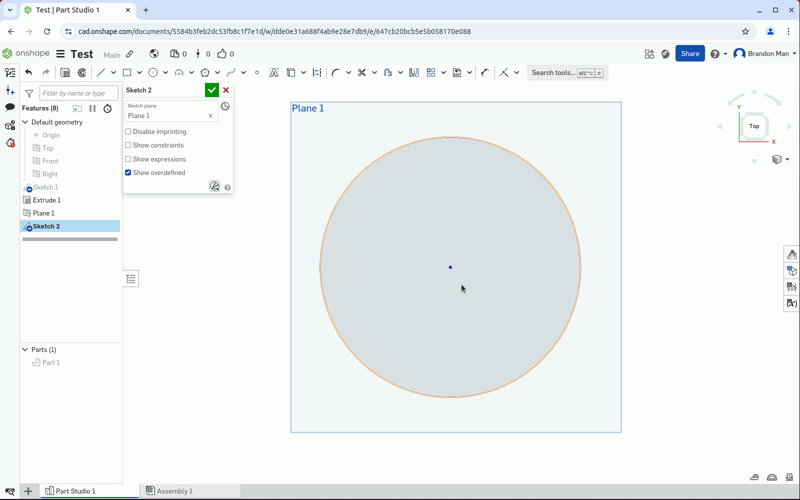
scroll(-6)
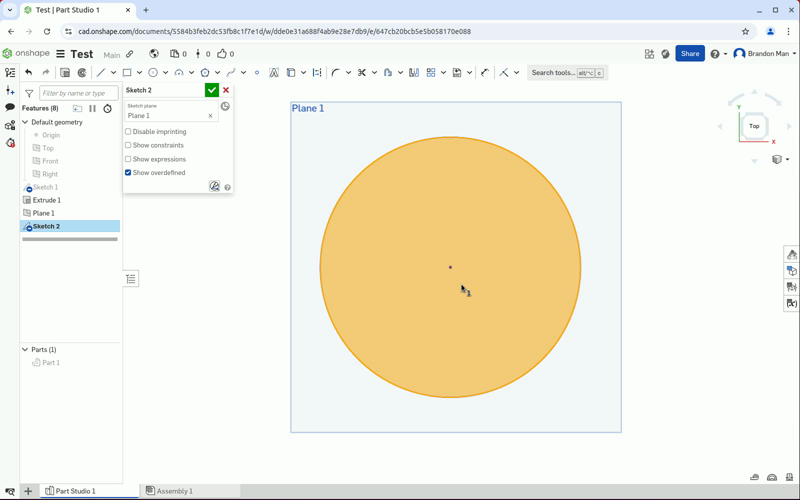
scroll(-6)
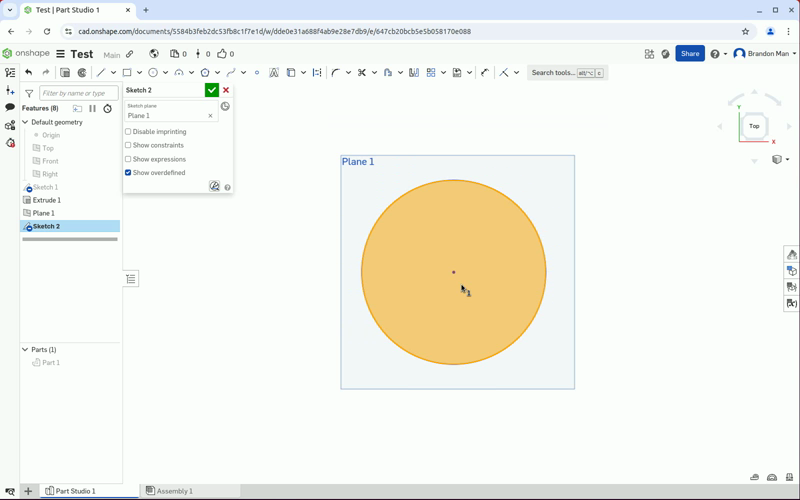
scroll(-6)
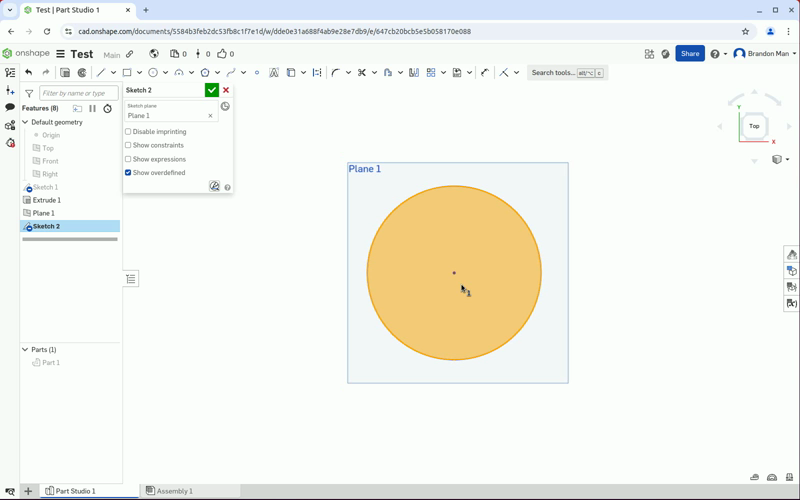
scroll(-6)
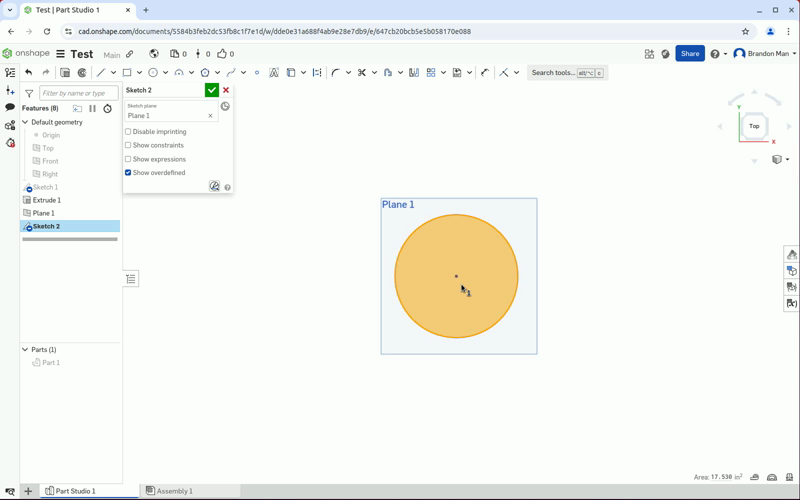
scroll(-6)
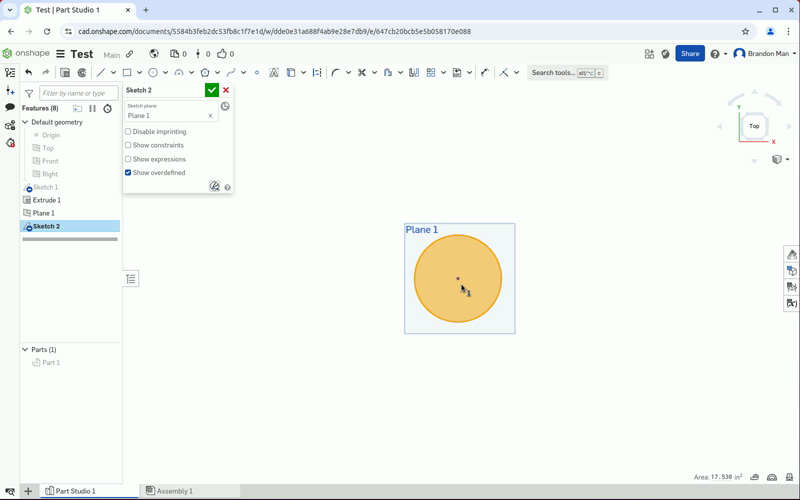
scroll(-6)
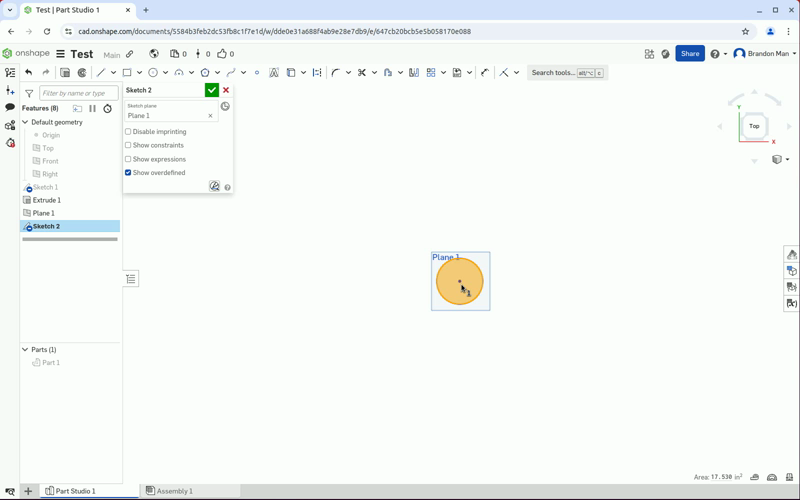
scroll(-6)
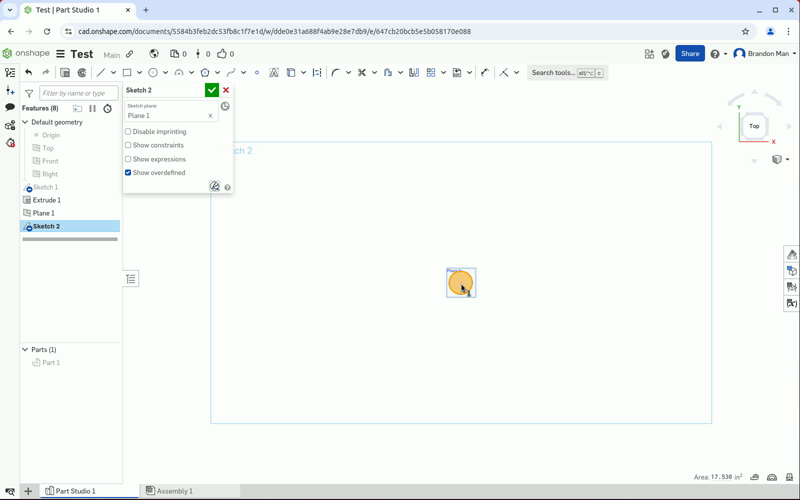
mouse_move(73, 352)
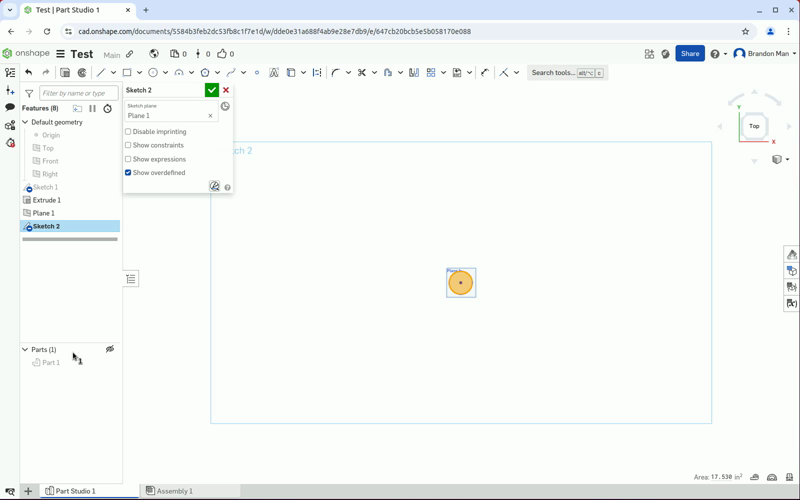
key(shift+y)
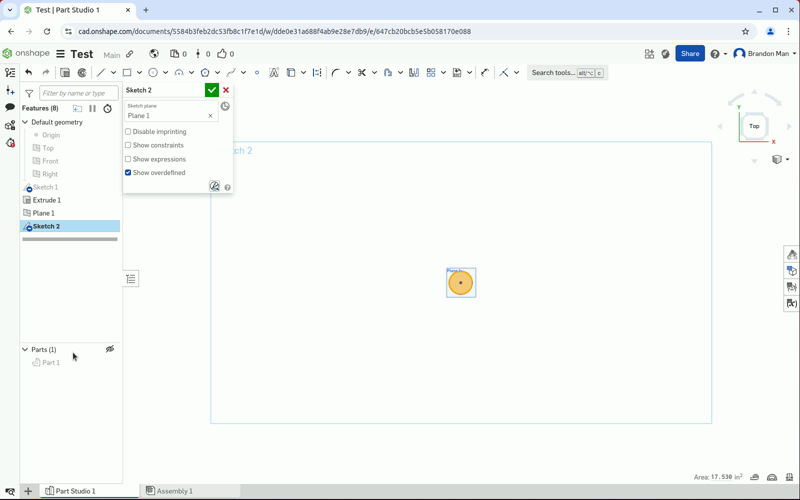
key(shift+e)
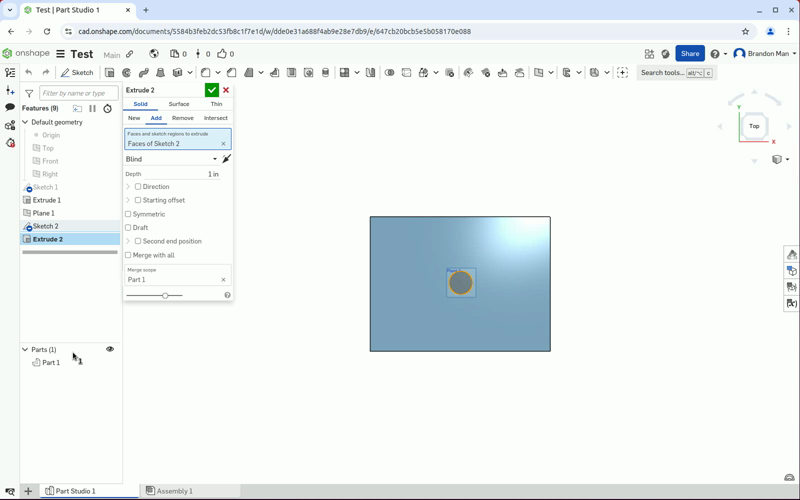
mouse_move(143, 106)
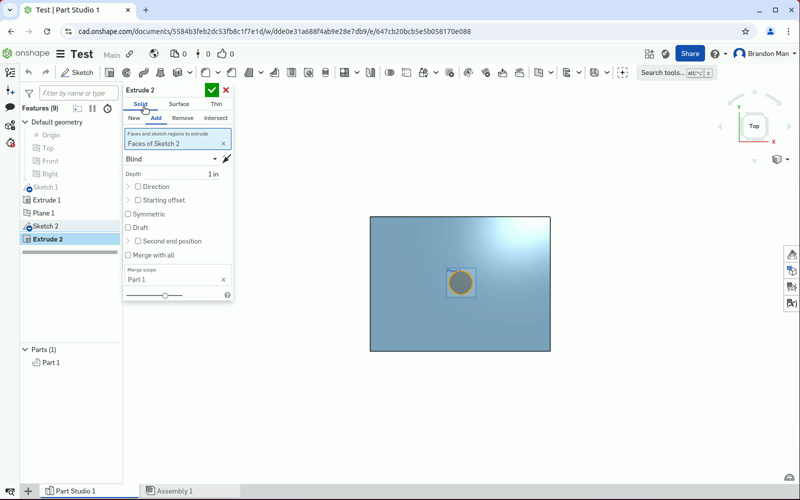
click(143, 106)
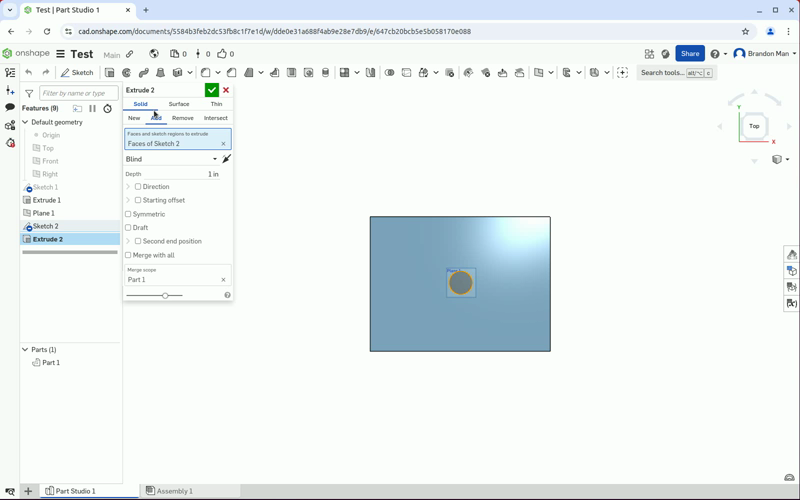
mouse_move(186, 120)
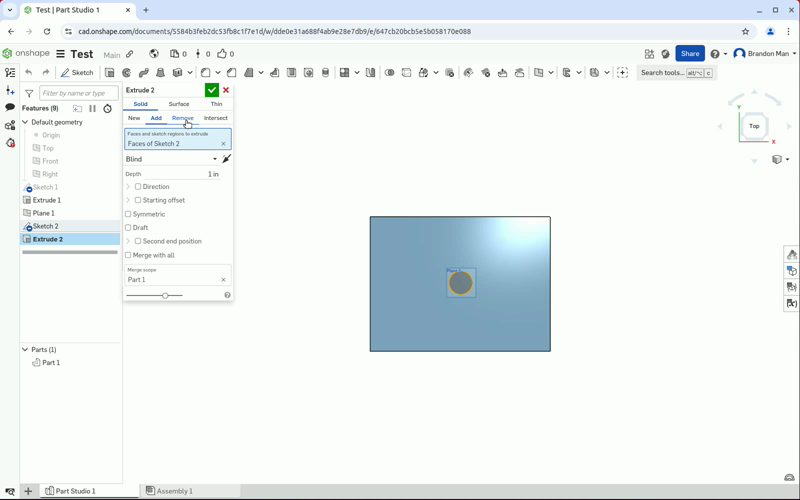
click(186, 120)
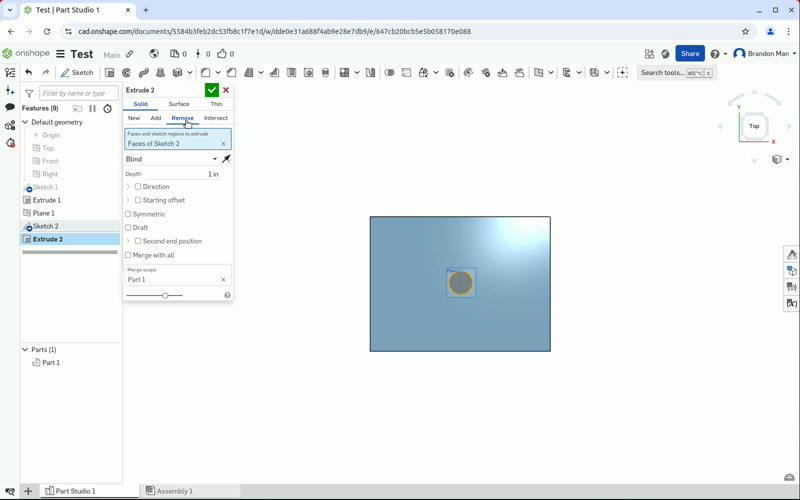
key(tab, 4)
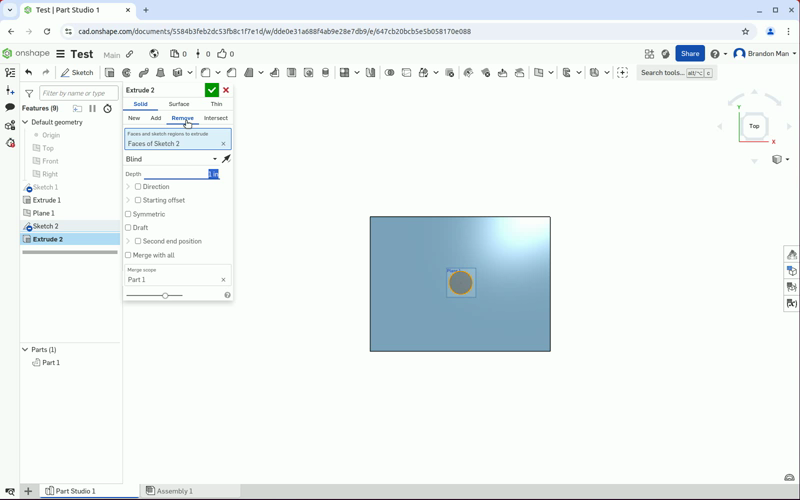
text(11.554)
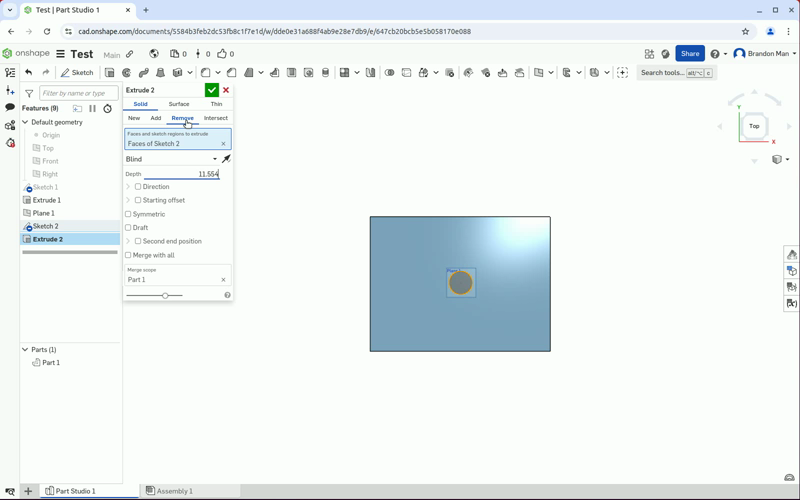
key(tab, 6)
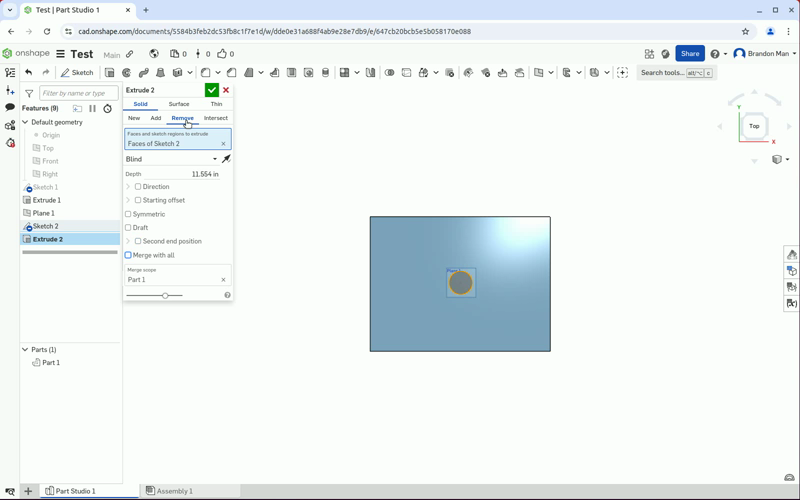
key(space)
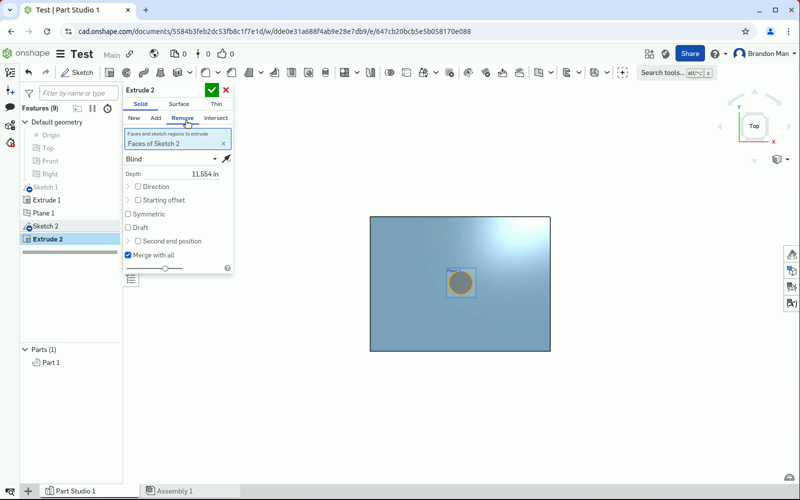
key(enter)
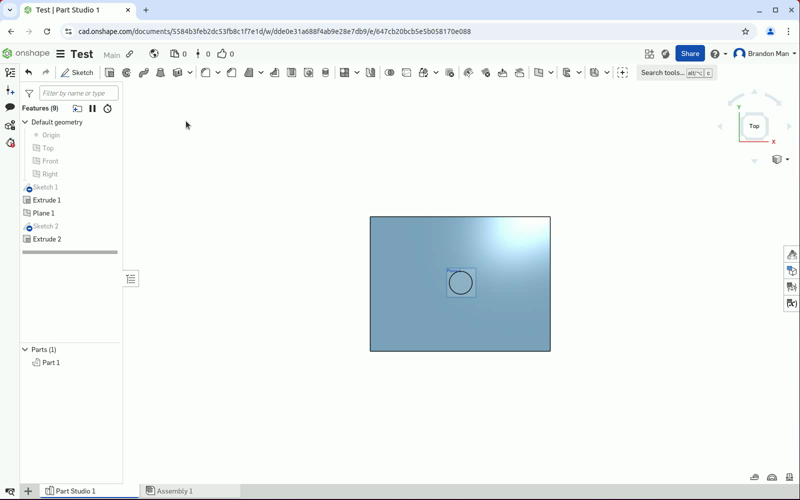
key(shift+h)
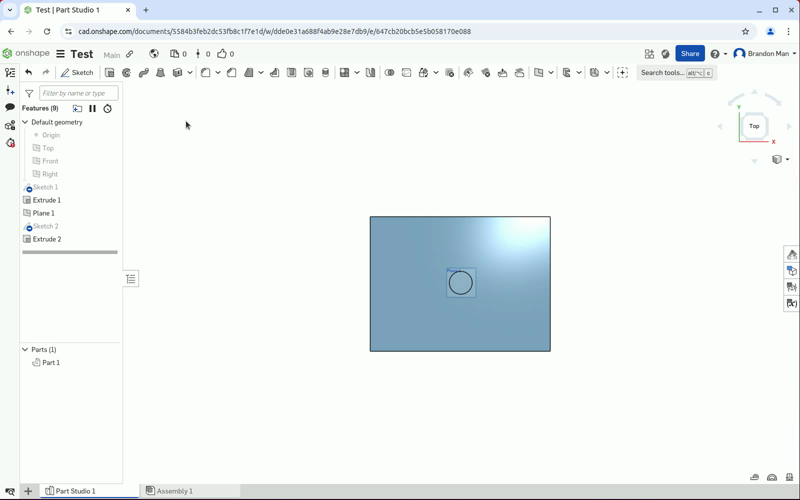
key(shift+h)
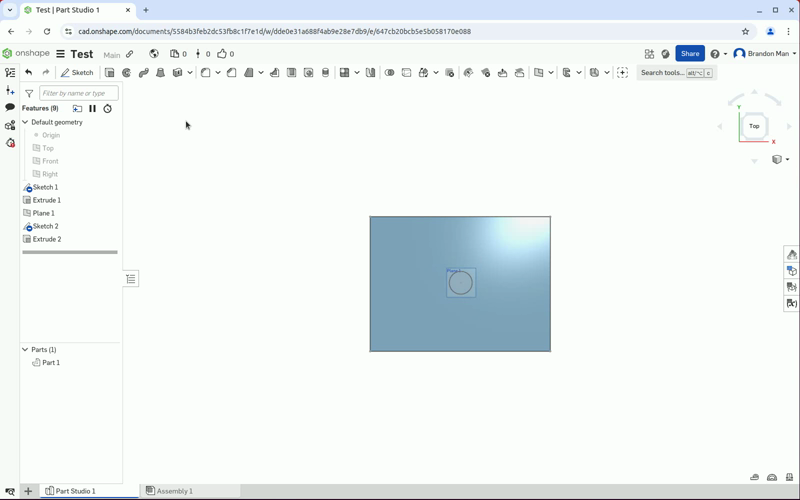
key(shift+7)
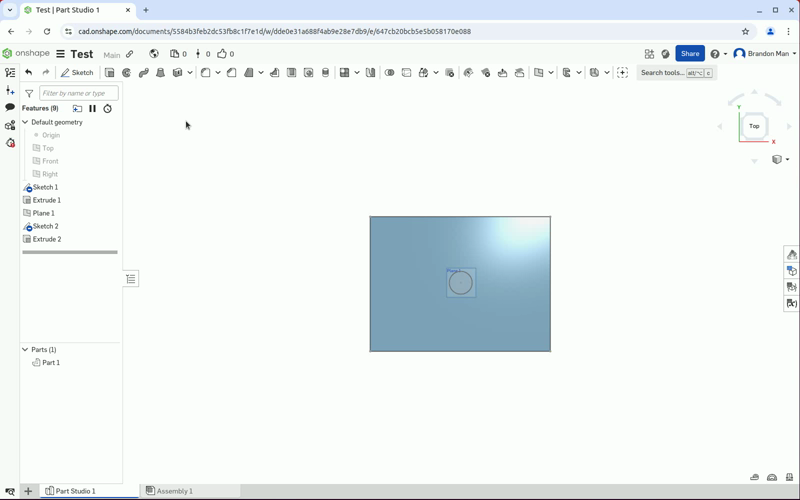
key(up, 3)
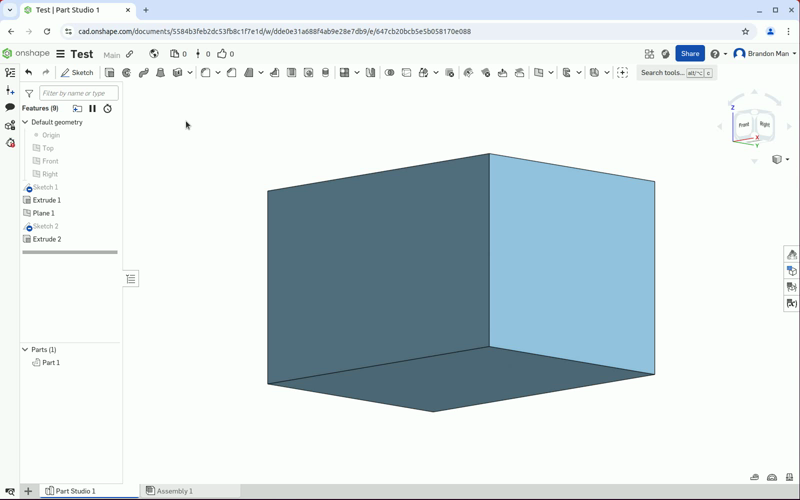
key(left, 3)
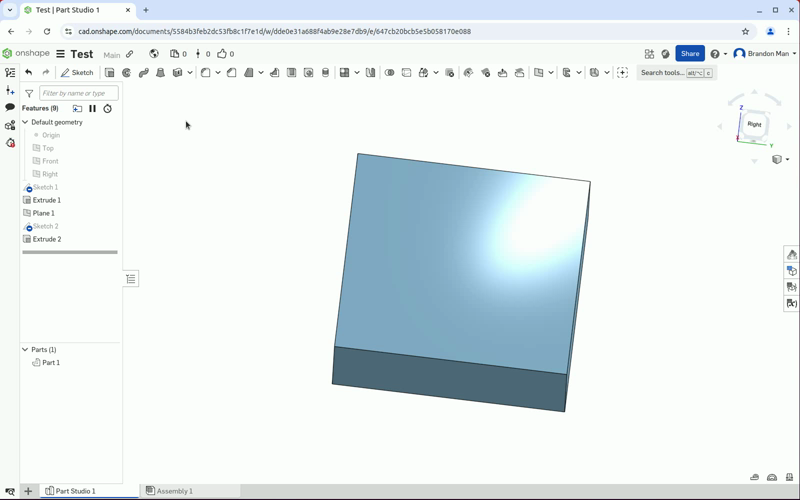
key(right, 3)
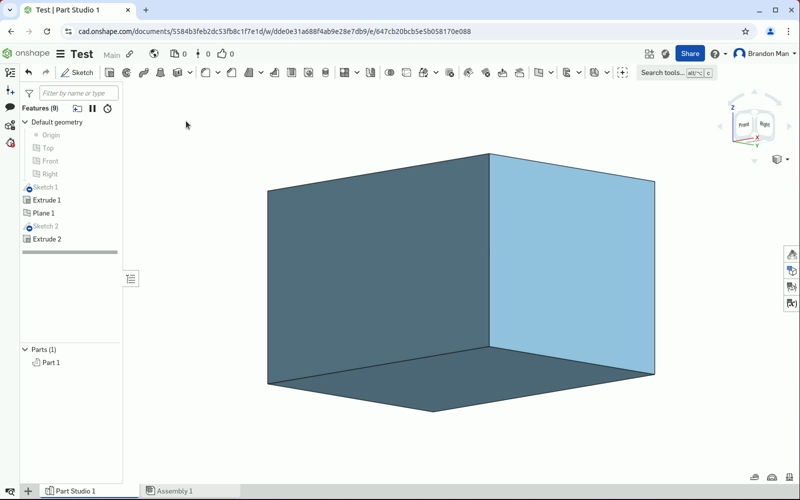
key(down, 3)
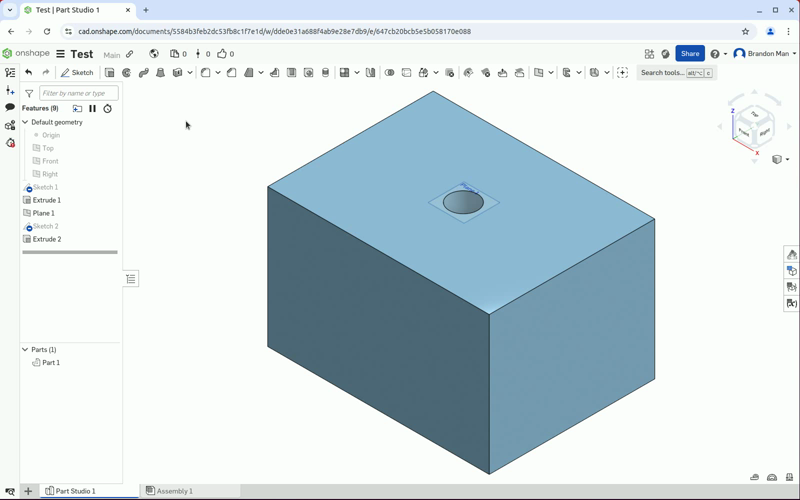
mouse_move(73, 189)
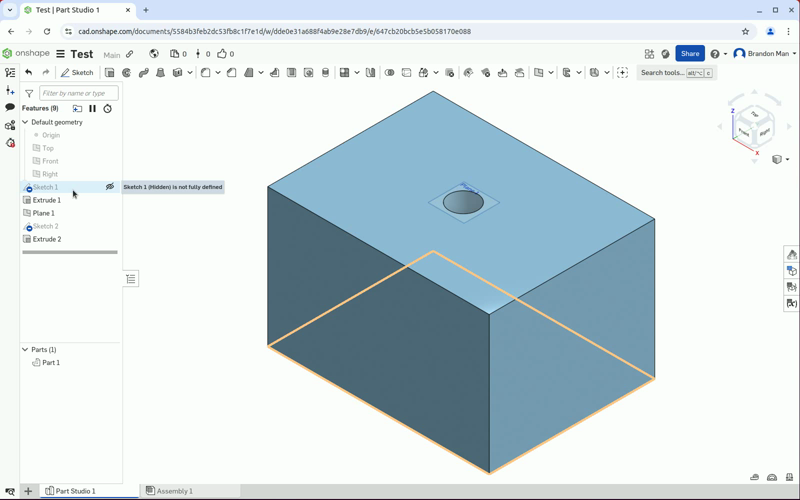
click(73, 189)